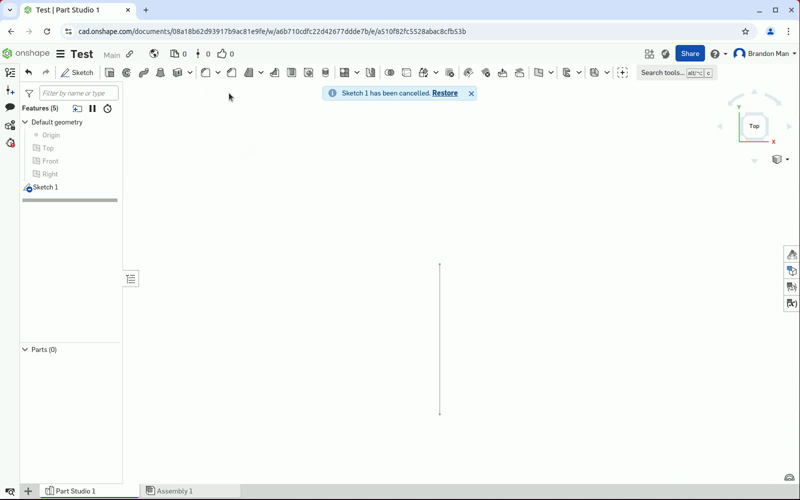
key(shift+h)
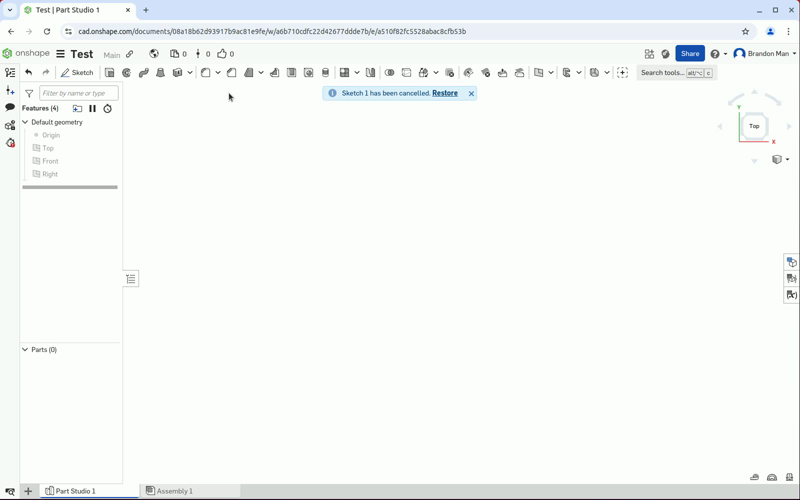
mouse_move(73, 352)
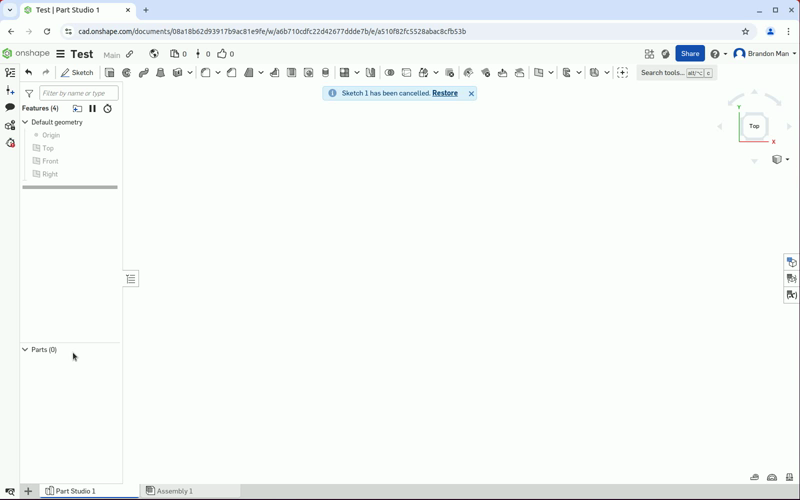
key(y)
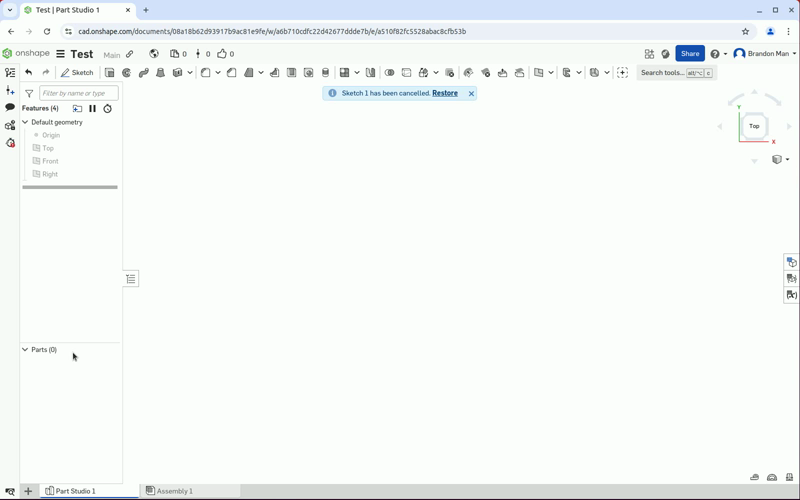
key(shift+p)
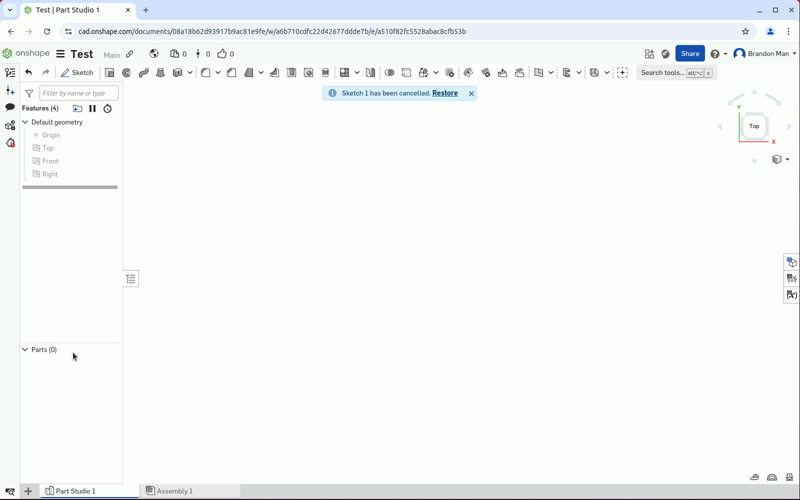
key(space)
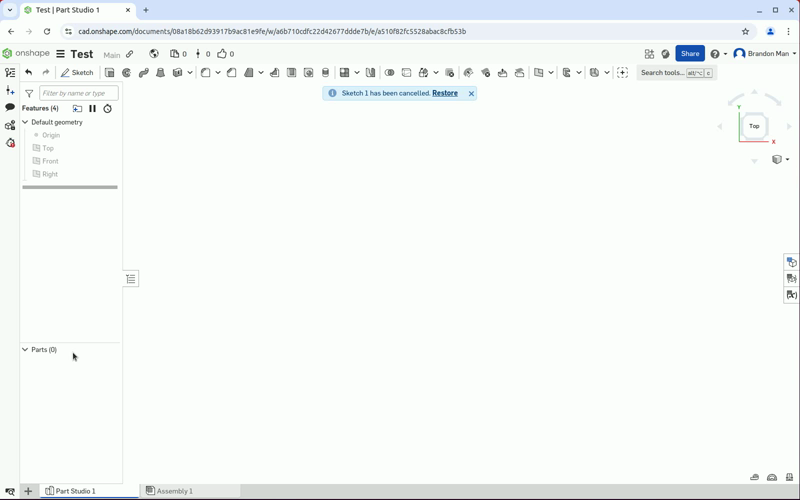
key_down(shift)
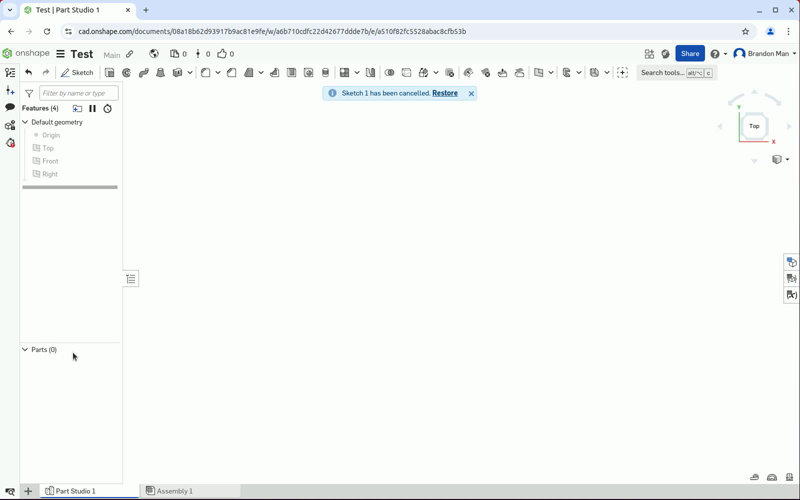
key(up)
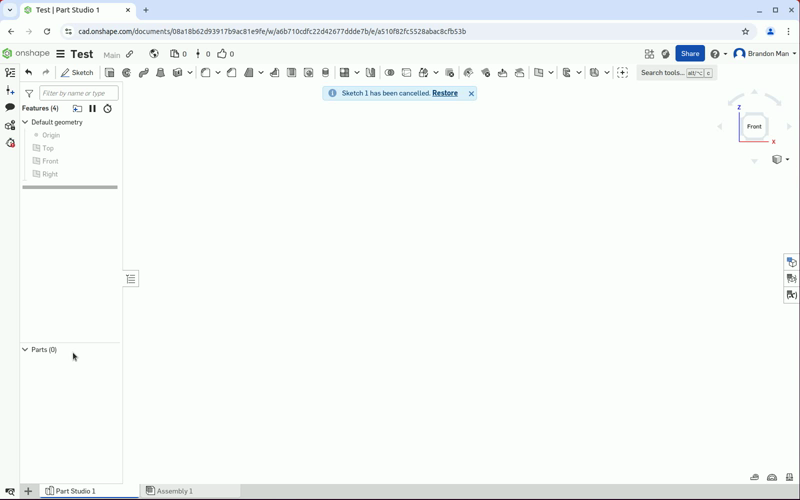
key_up(shift)
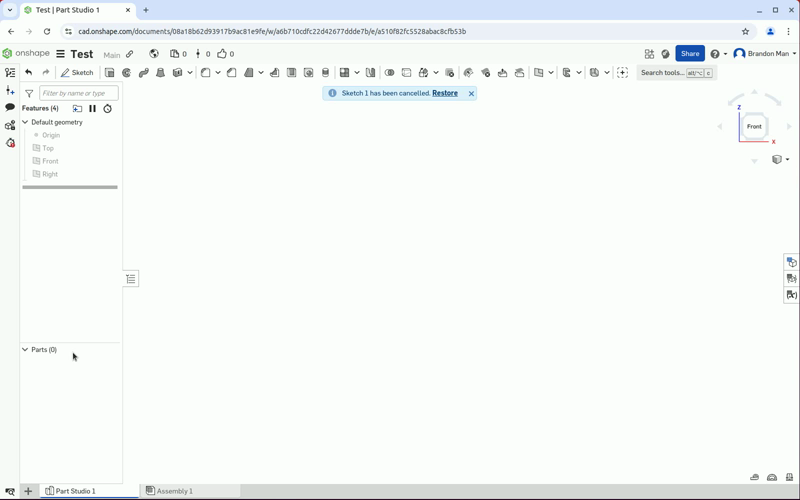
mouse_move(73, 352)
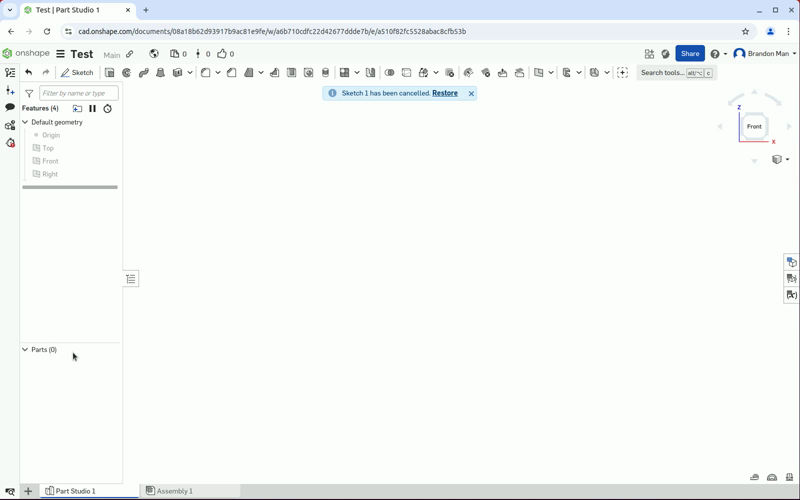
key(shift+y)
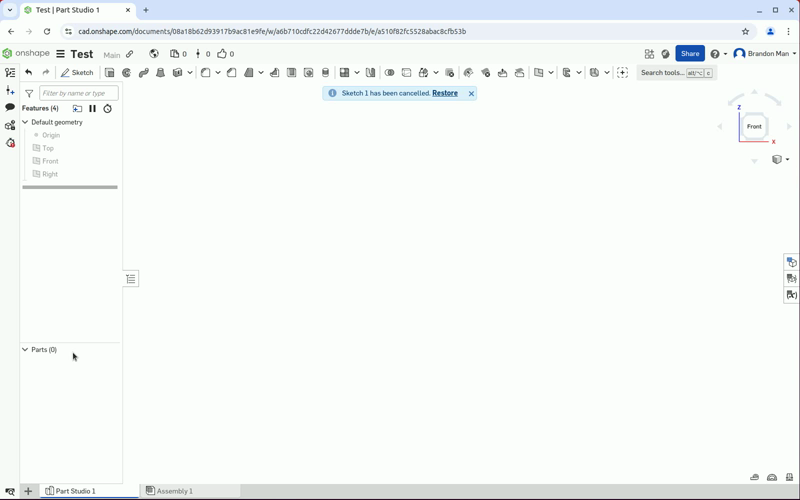
key(shift+s)
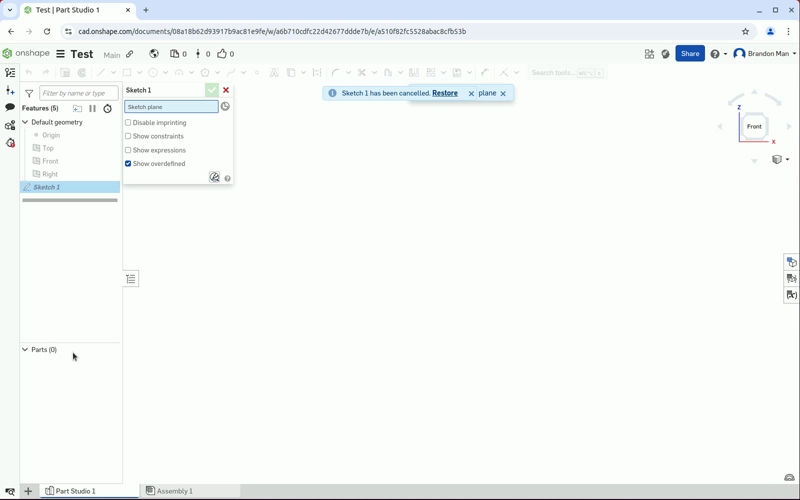
mouse_move(73, 163)
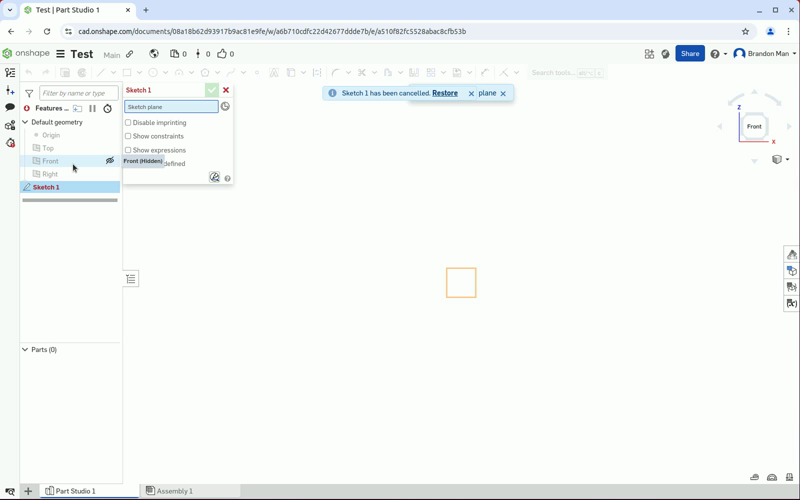
click(73, 163)
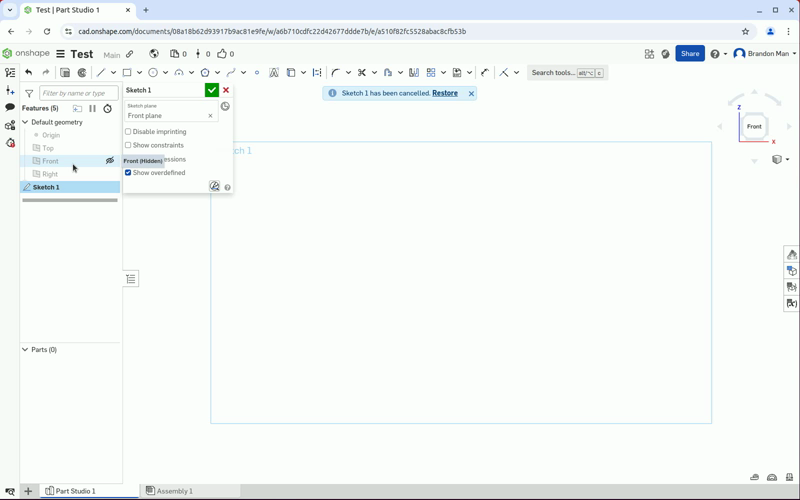
mouse_move(73, 352)
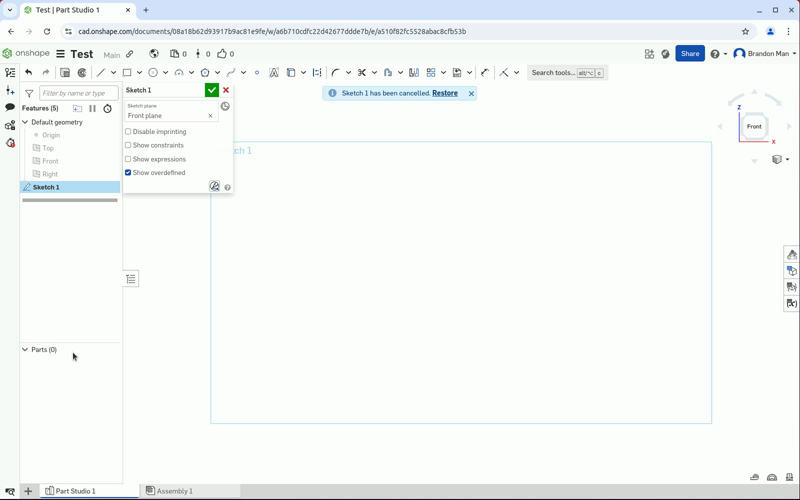
key(y)
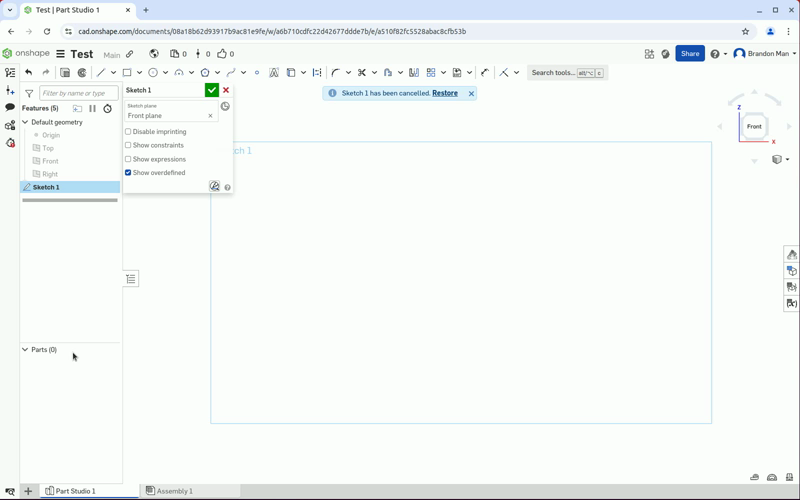
key(l)
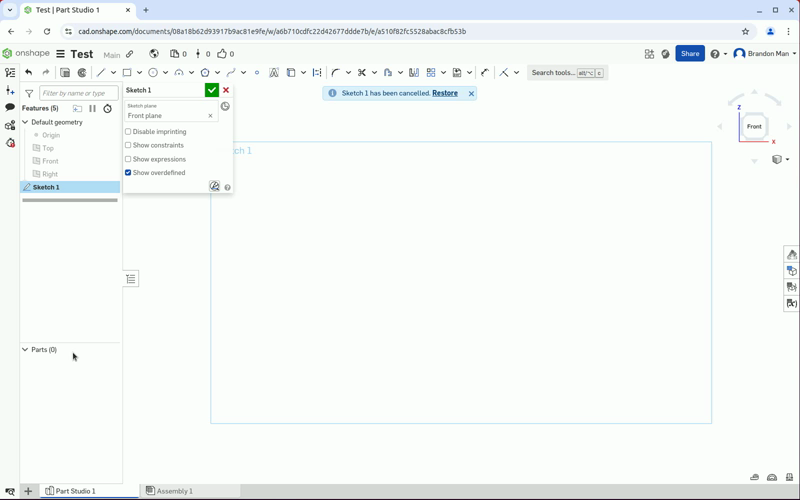
key_down(shift)
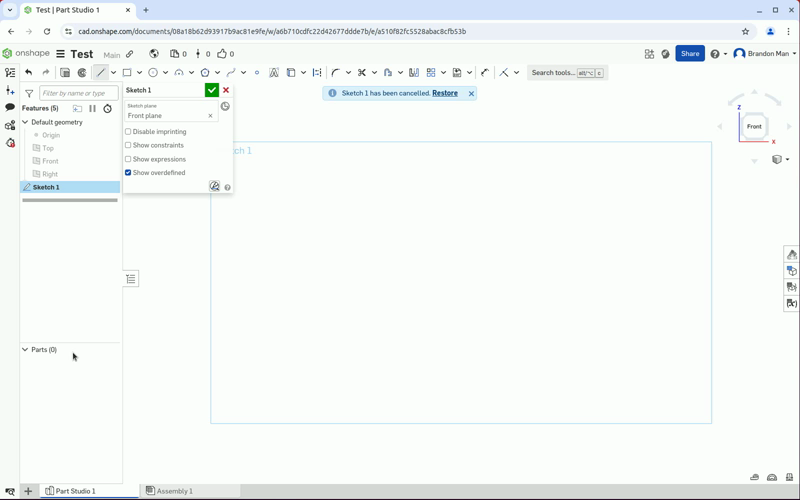
mouse_move(460, 293)
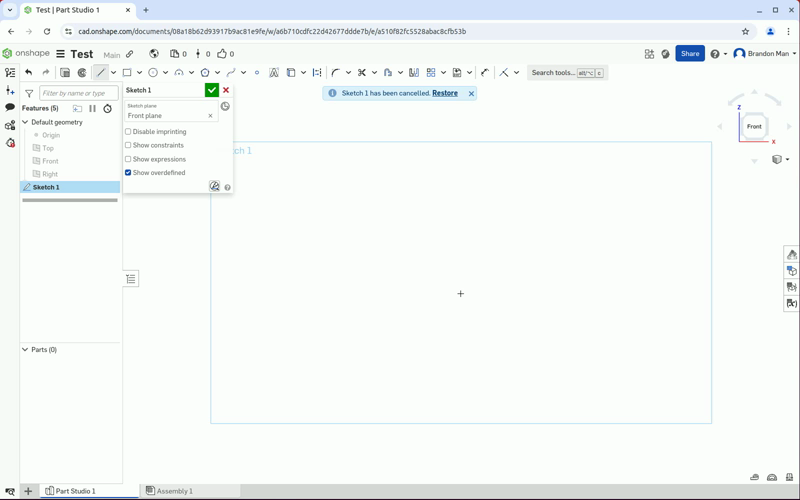
click(460, 293)
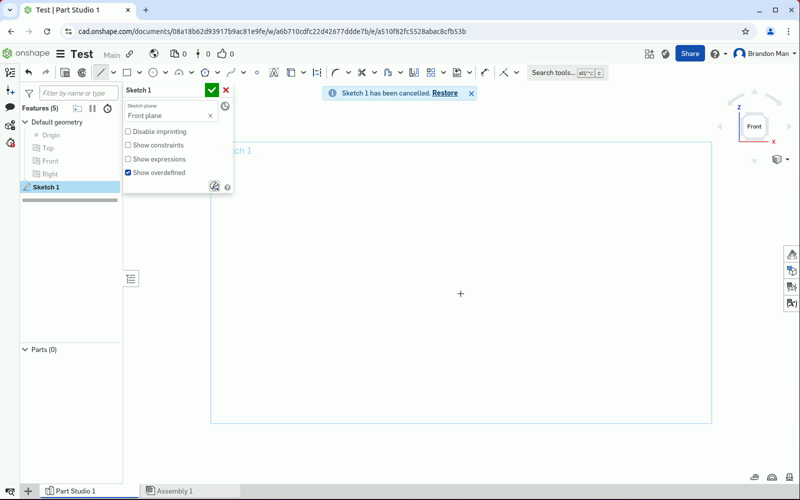
key_up(shift)
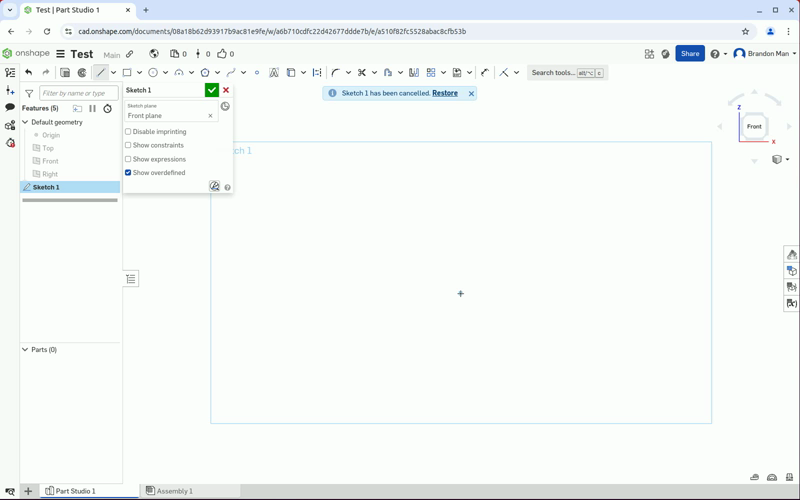
key_down(shift)
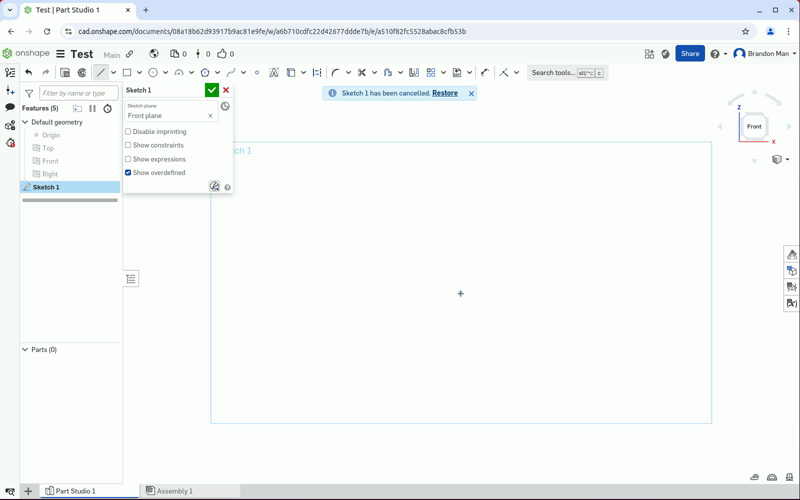
mouse_move(562, 293)
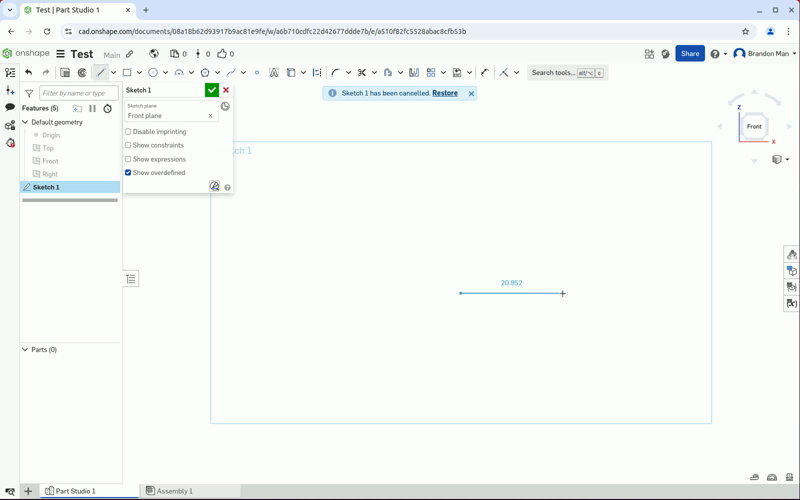
click(562, 293)
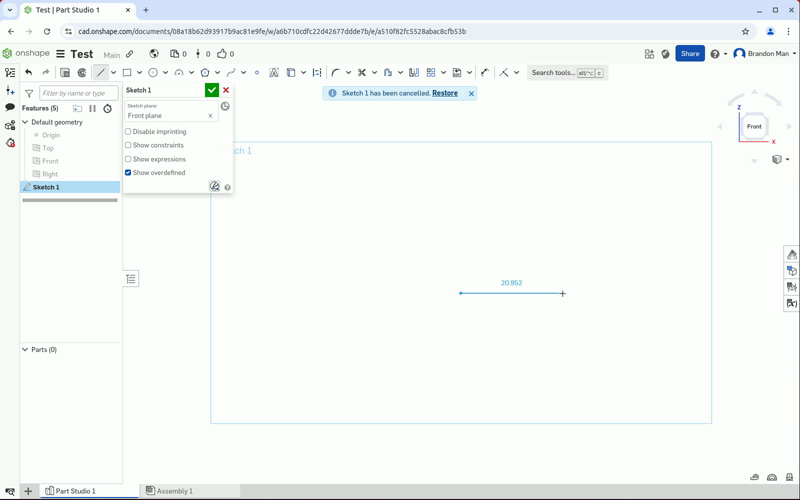
key_up(shift)
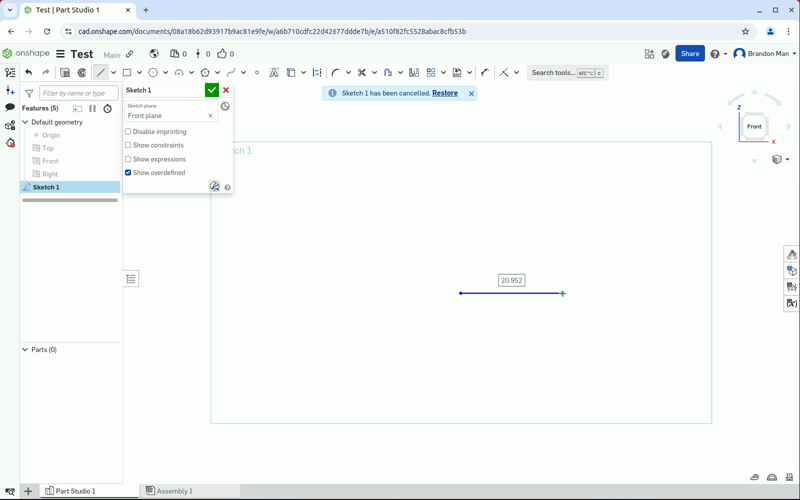
key(esc)
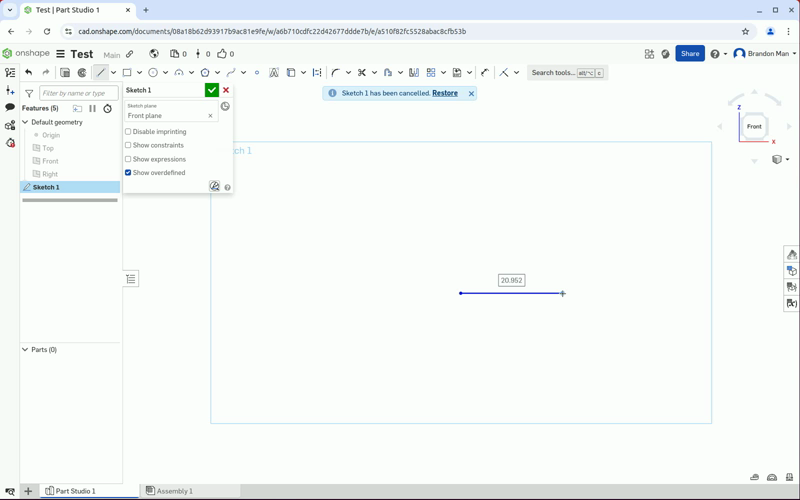
key(a)
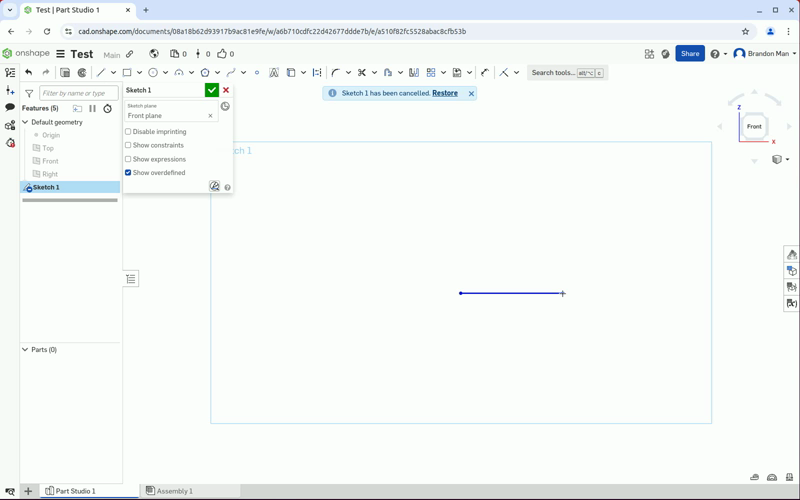
mouse_move(562, 293)
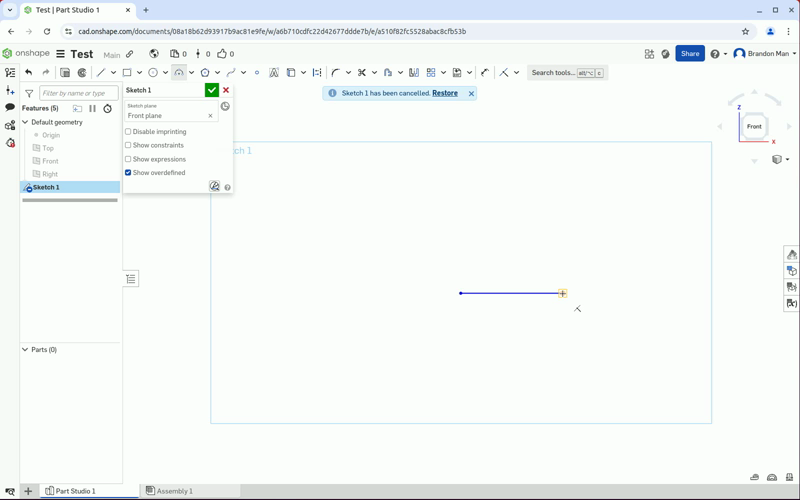
click(562, 293)
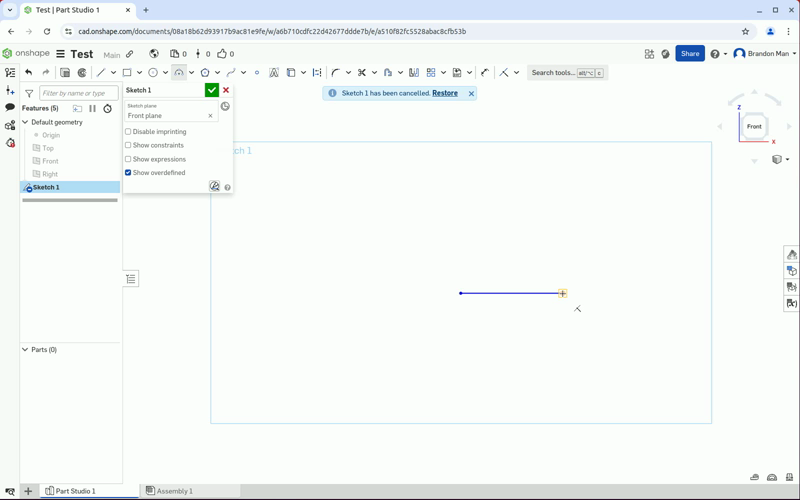
key_down(shift)
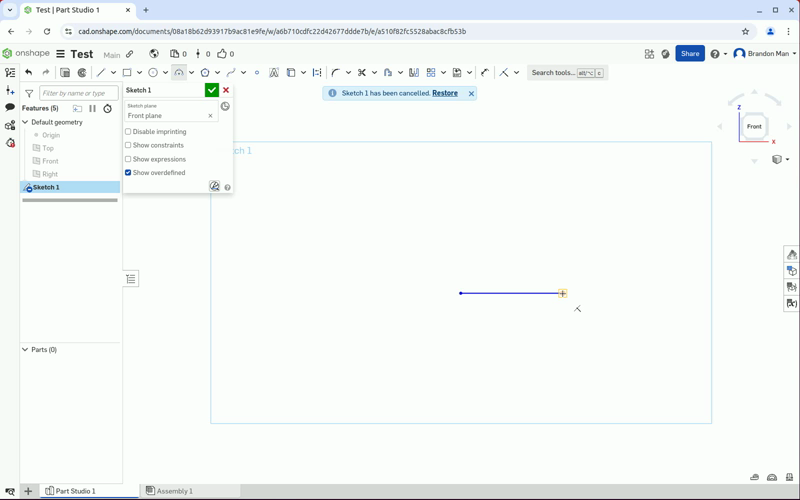
mouse_move(562, 272)
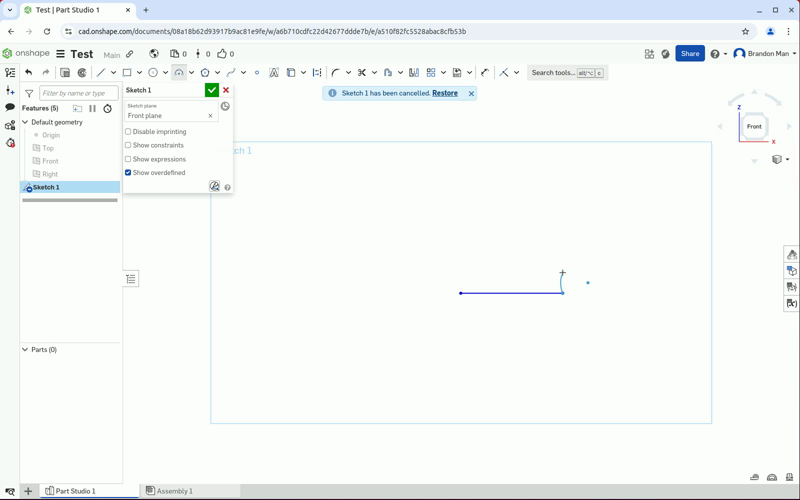
click(562, 272)
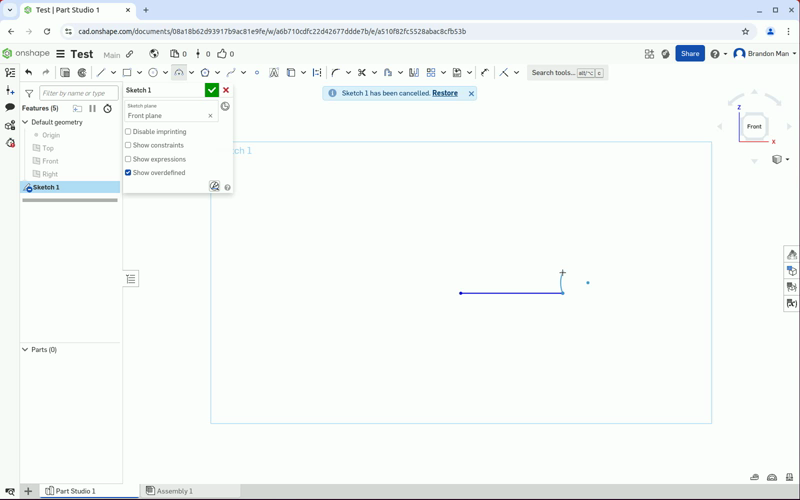
mouse_move(573, 282)
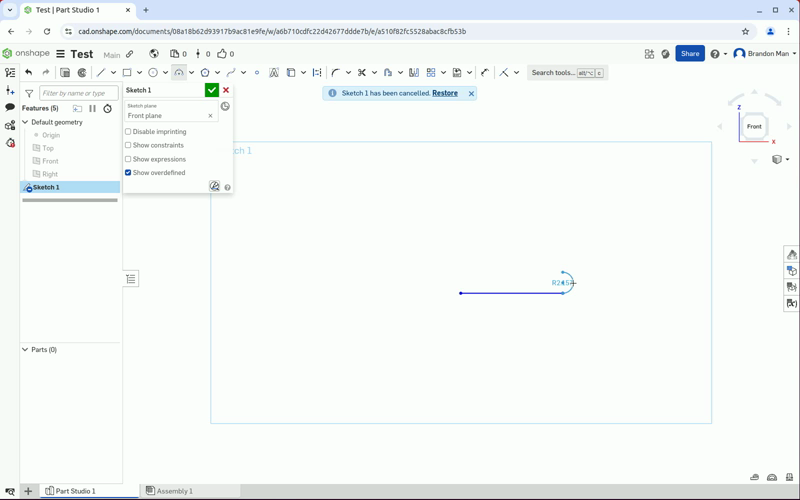
click(573, 282)
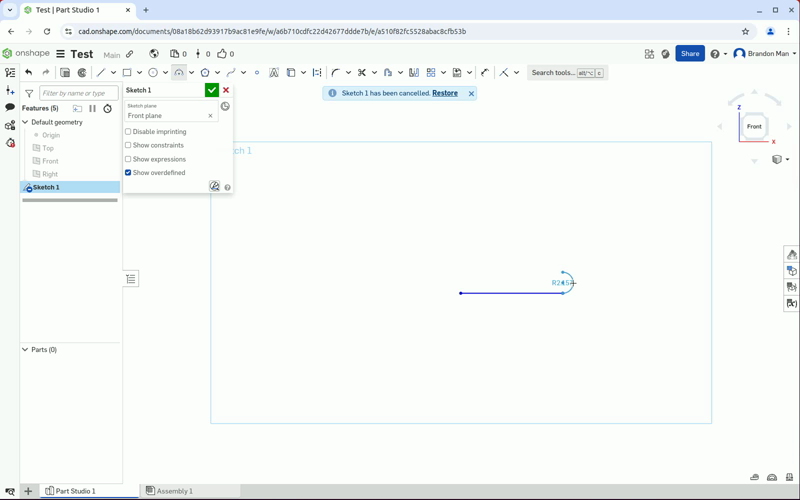
key_up(shift)
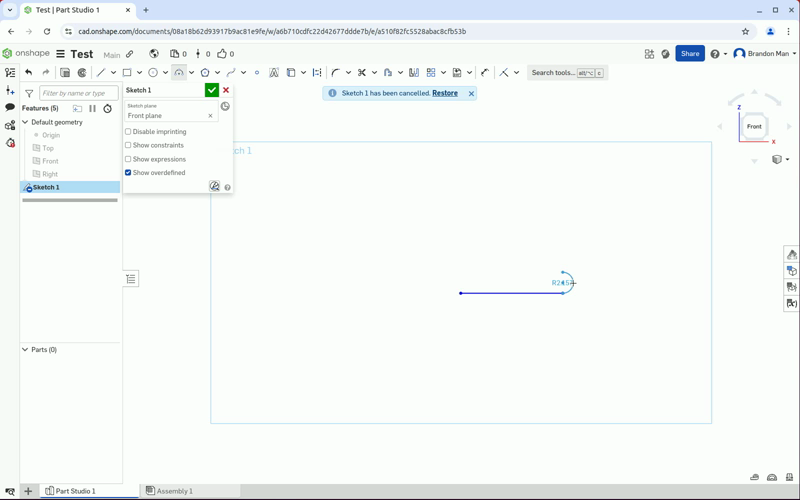
key(esc)
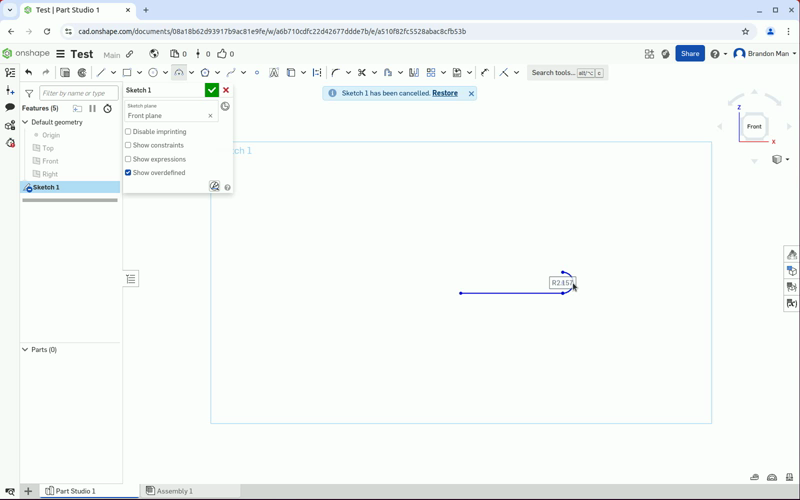
key(l)
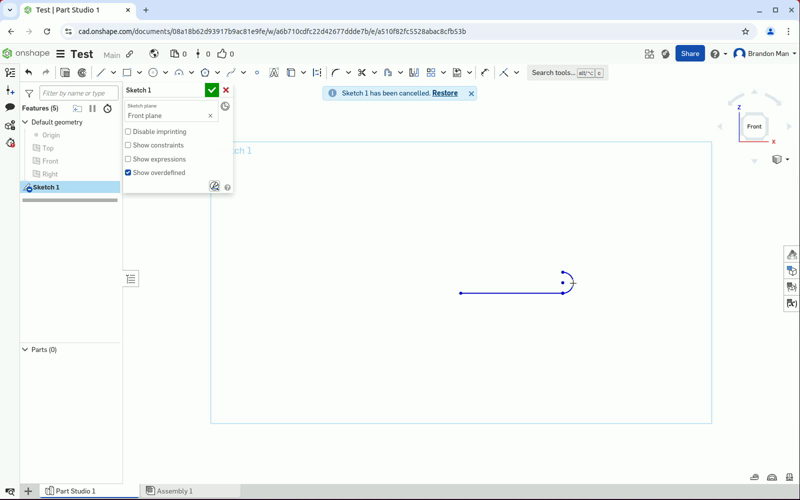
mouse_move(562, 272)
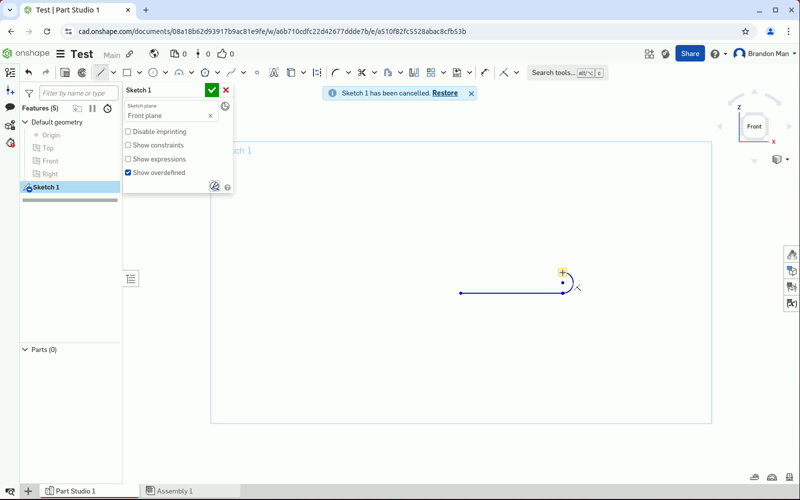
click(562, 272)
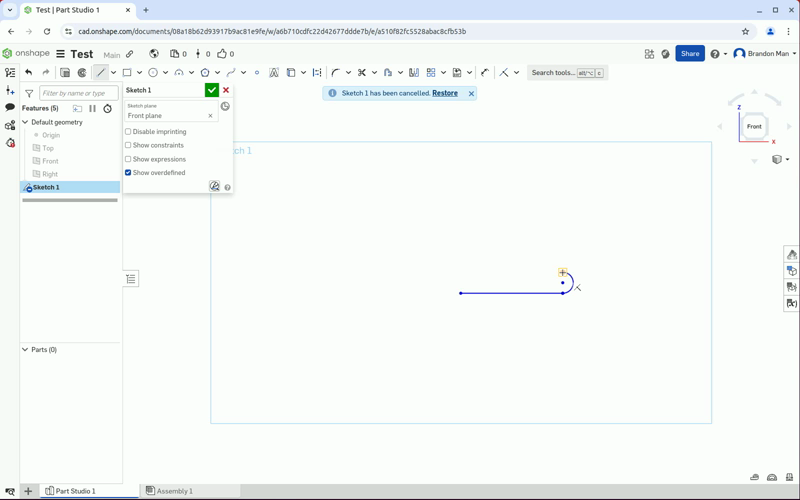
key_down(shift)
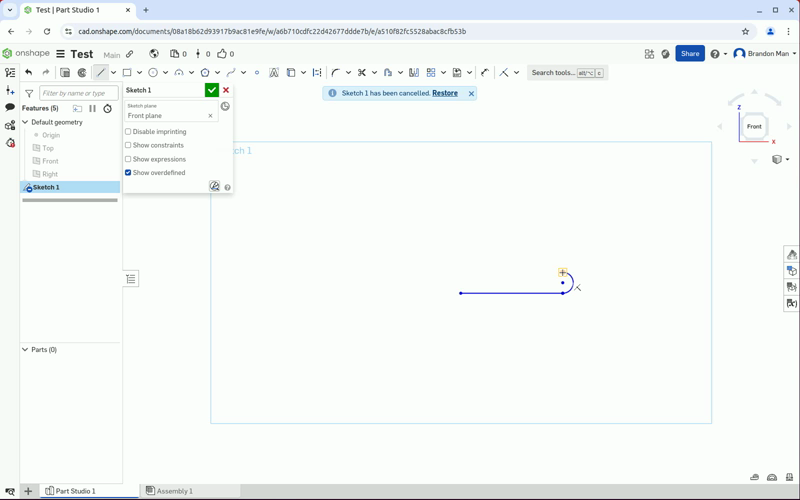
mouse_move(460, 272)
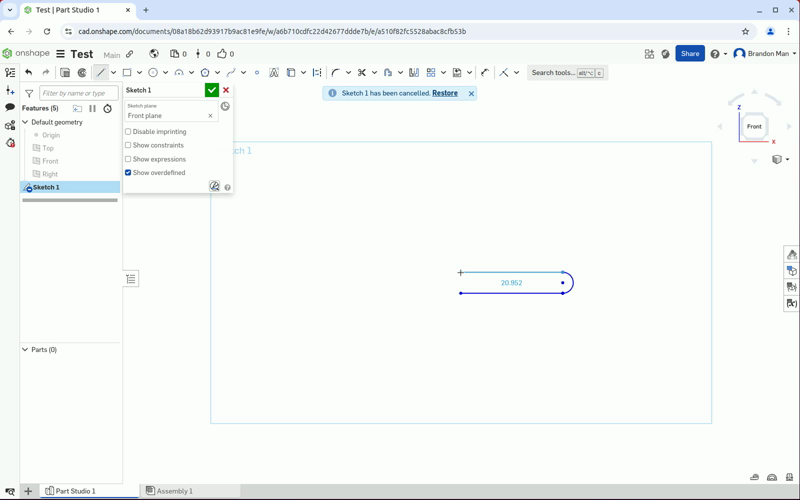
click(460, 272)
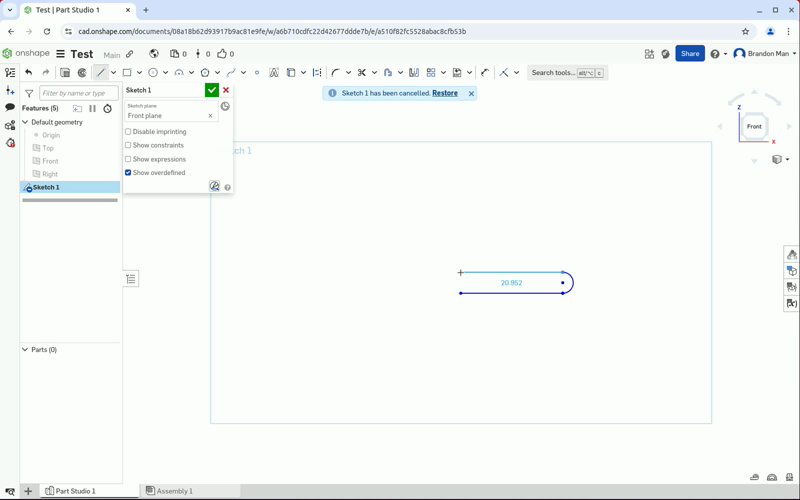
key_up(shift)
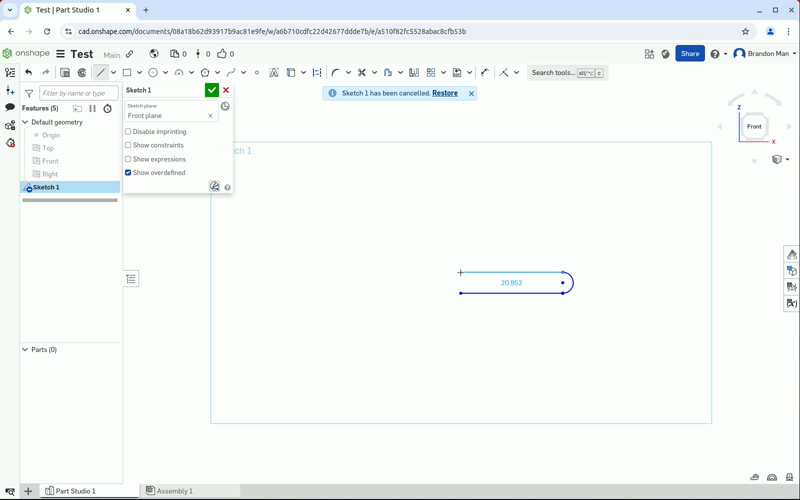
key(esc)
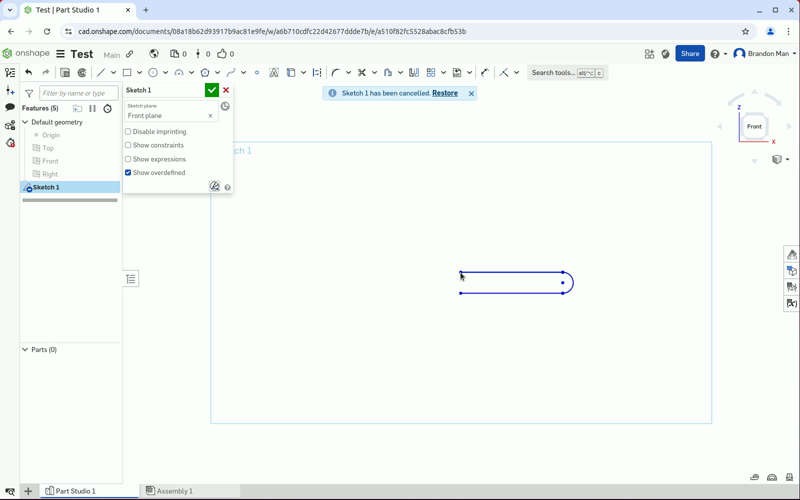
key(a)
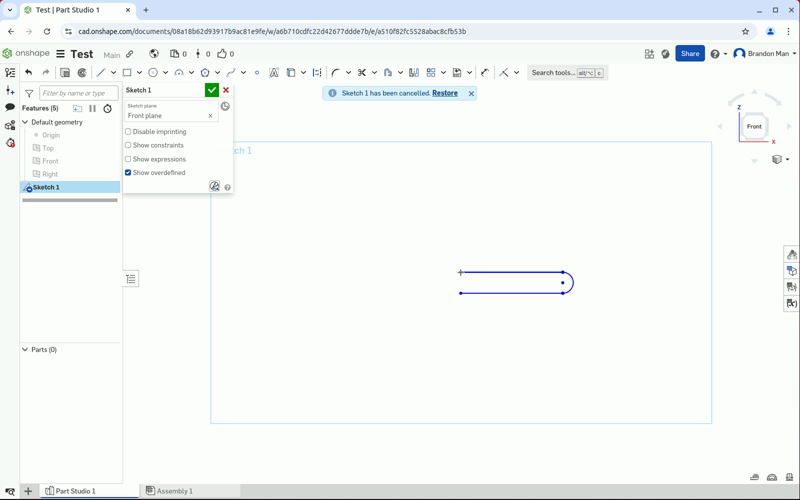
mouse_move(460, 272)
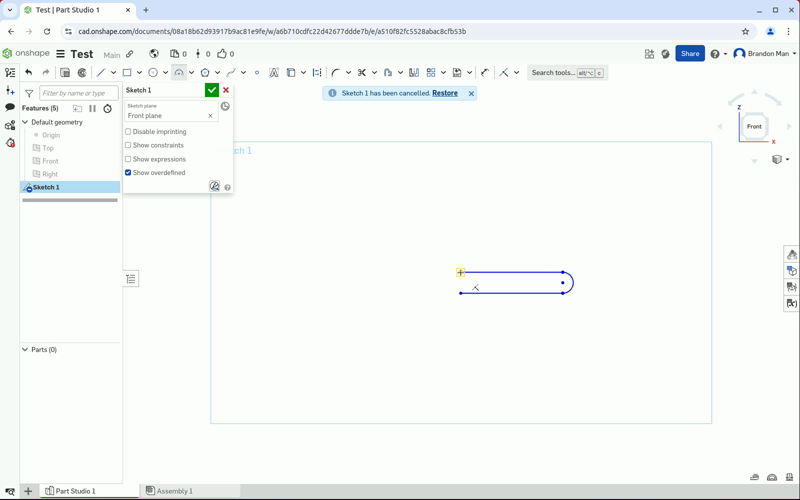
click(460, 272)
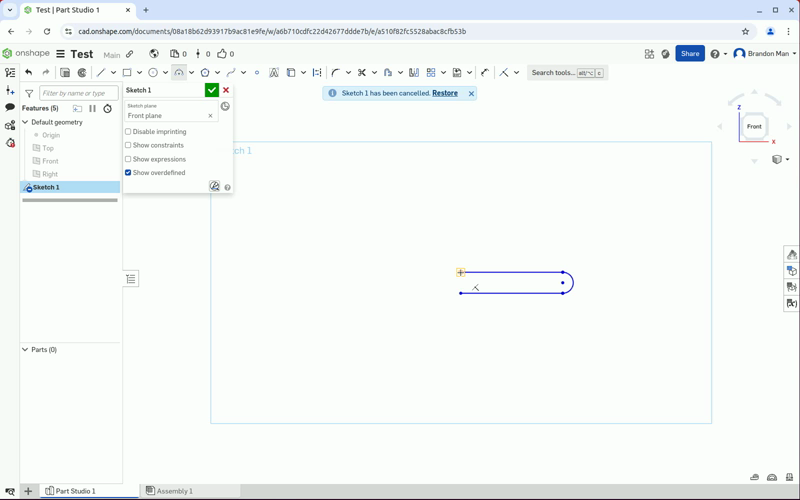
mouse_move(460, 293)
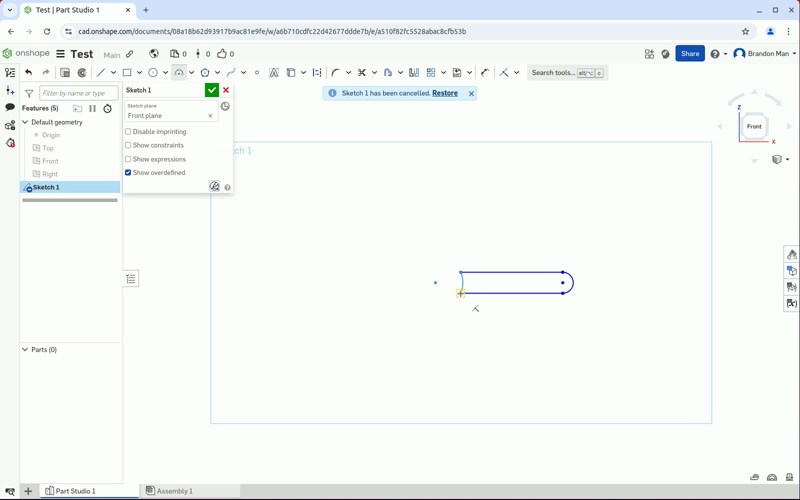
click(460, 293)
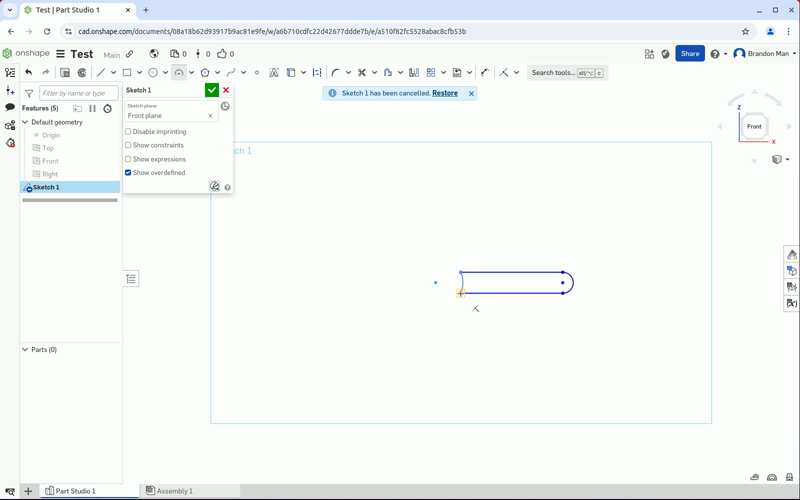
key_down(shift)
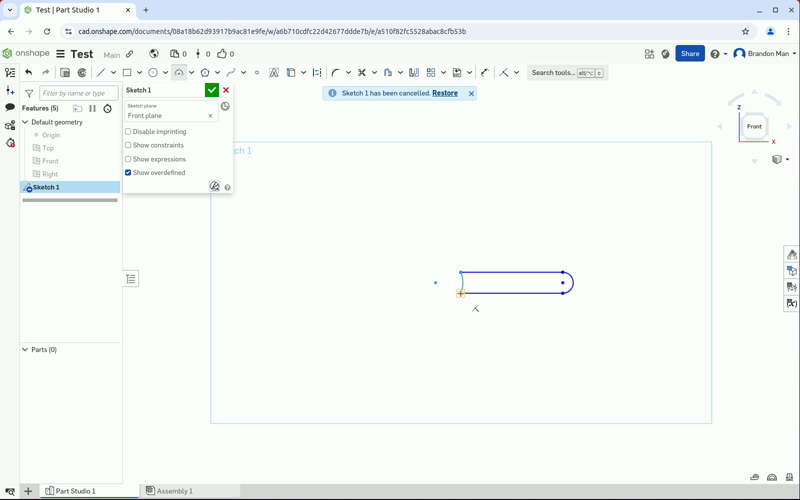
mouse_move(450, 282)
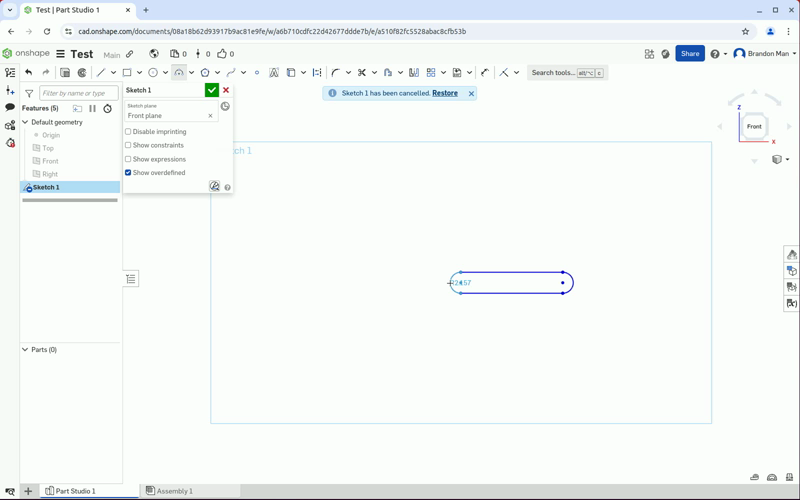
click(450, 282)
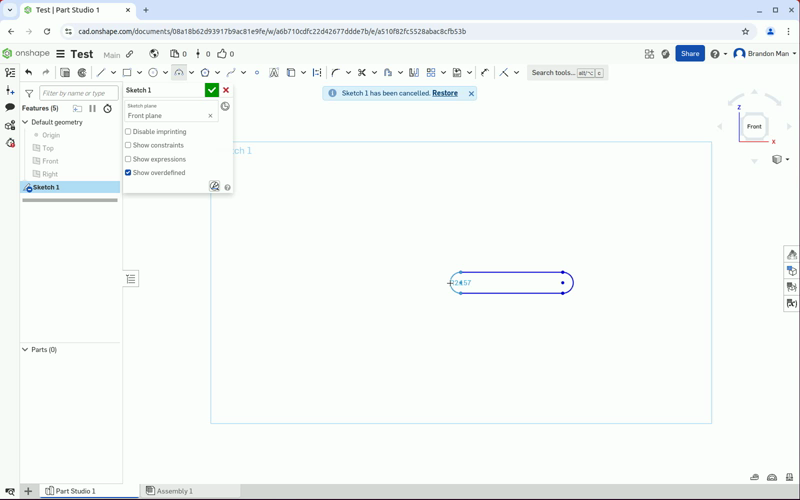
key_up(shift)
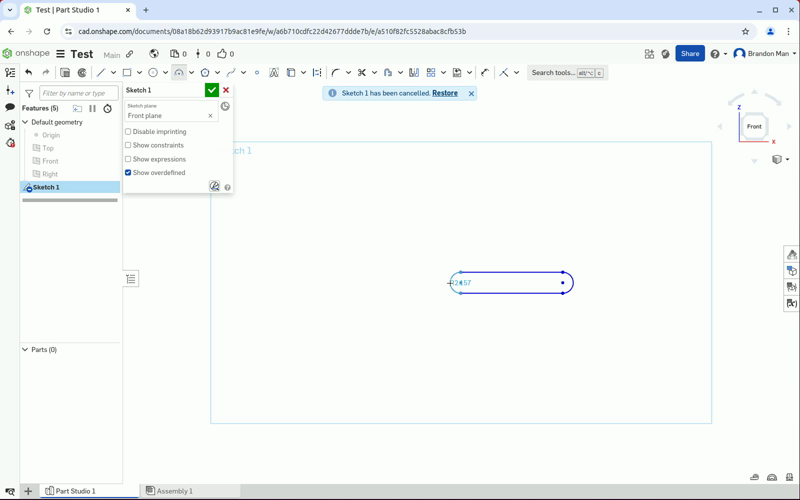
key(esc)
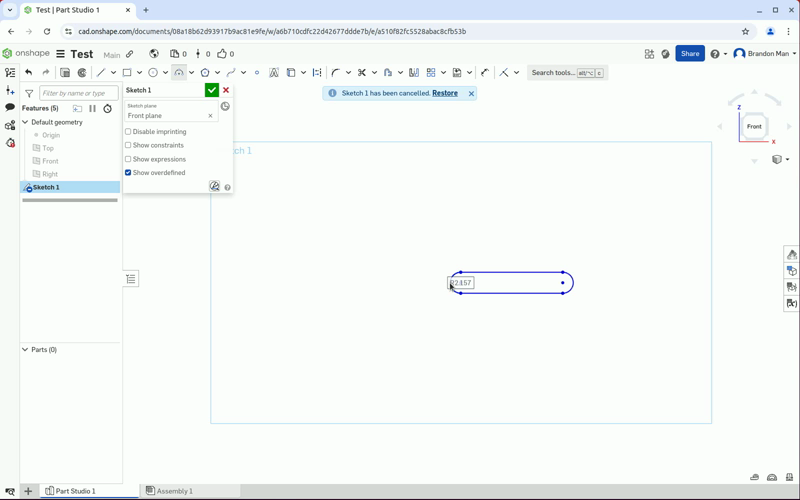
key(c)
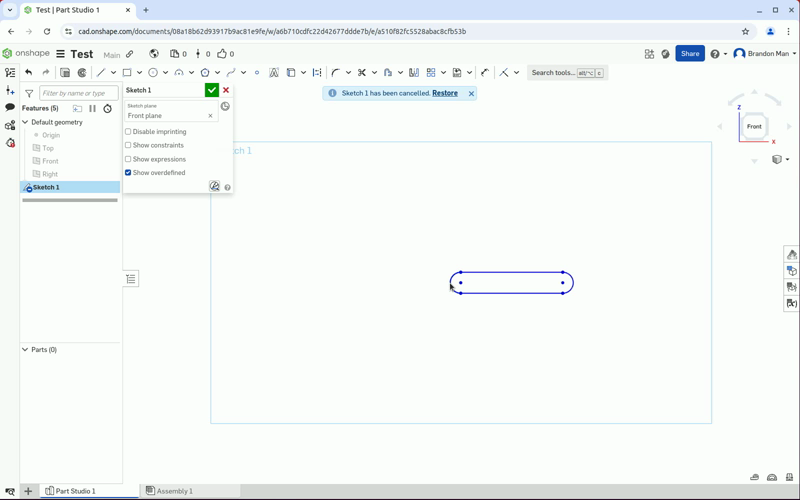
key_down(shift)
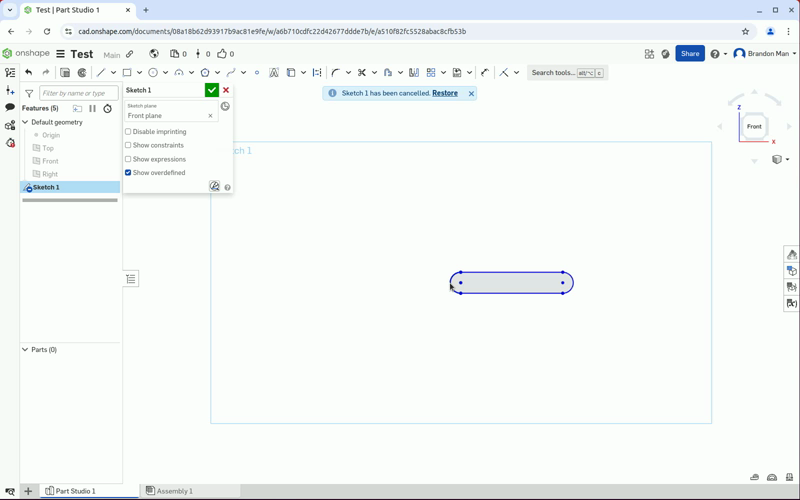
mouse_move(460, 282)
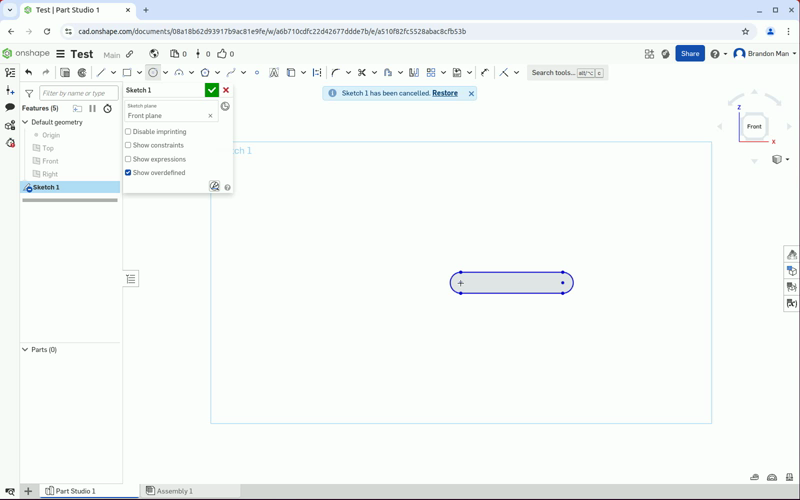
click(460, 282)
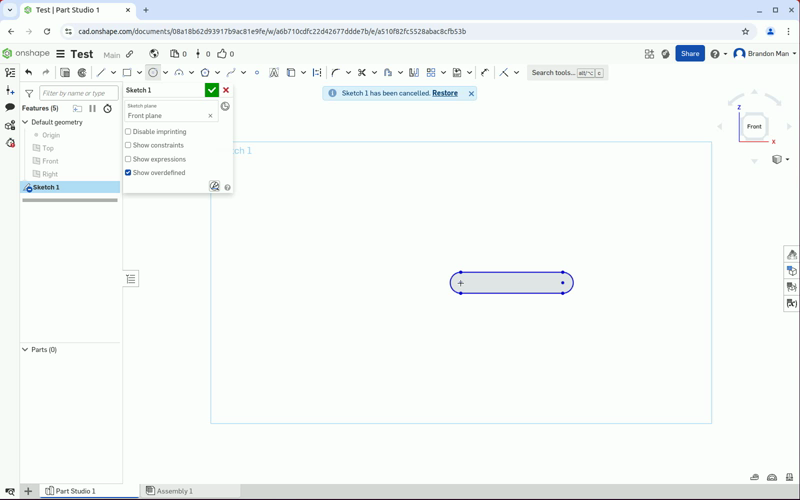
key_up(shift)
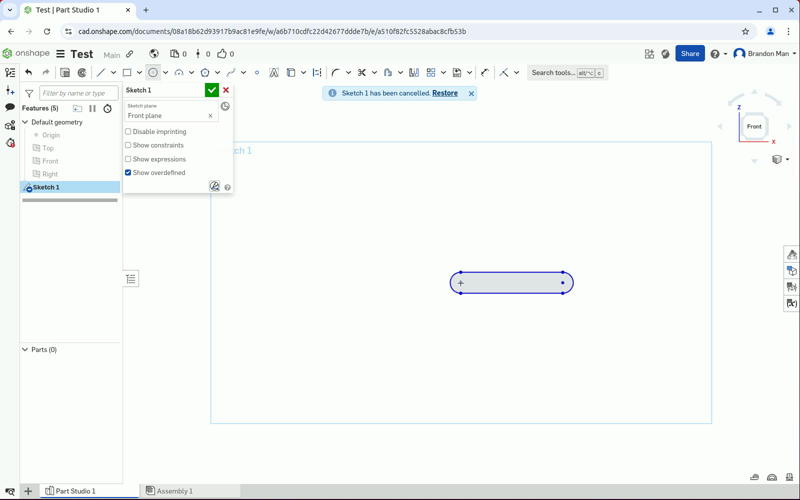
mouse_move(466, 282)
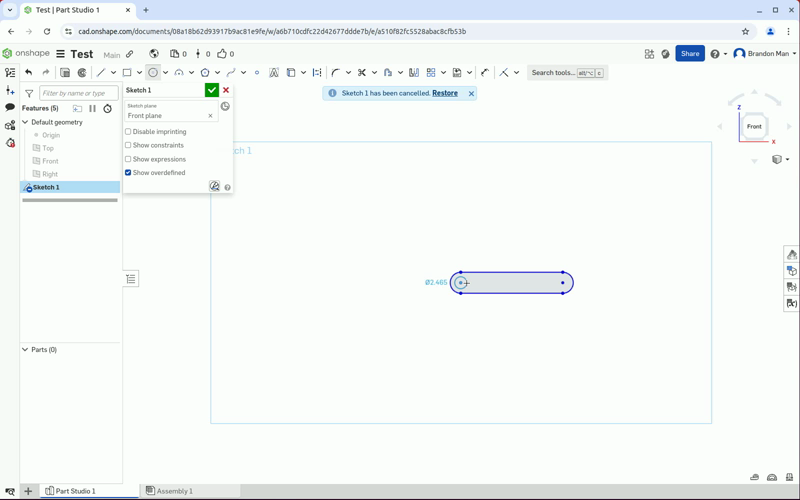
click(466, 282)
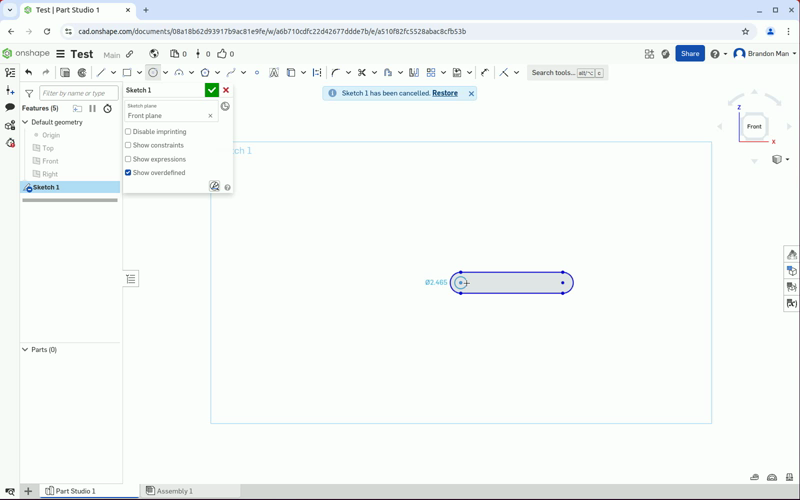
key(esc)
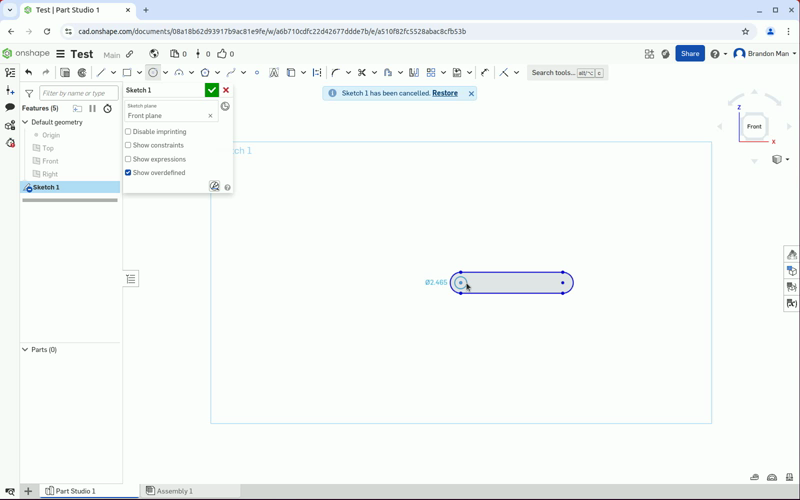
key(c)
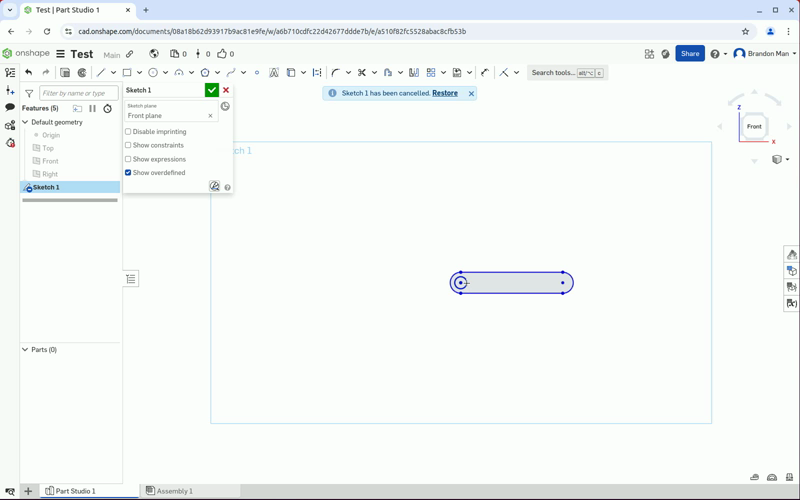
key_down(shift)
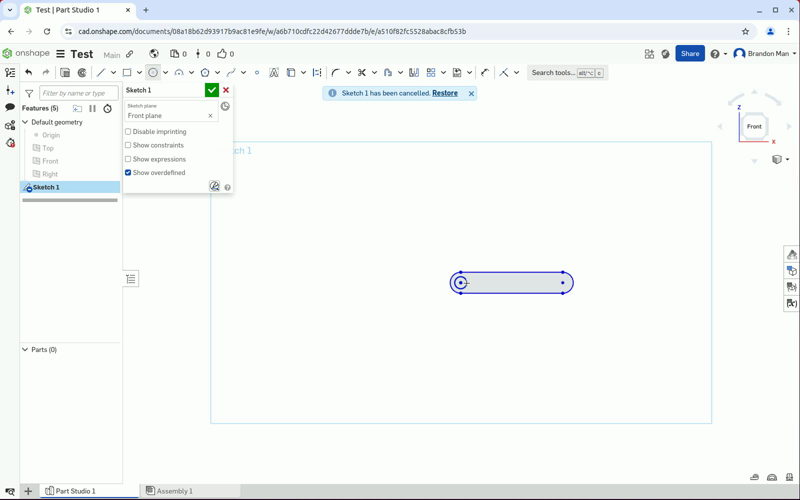
mouse_move(562, 282)
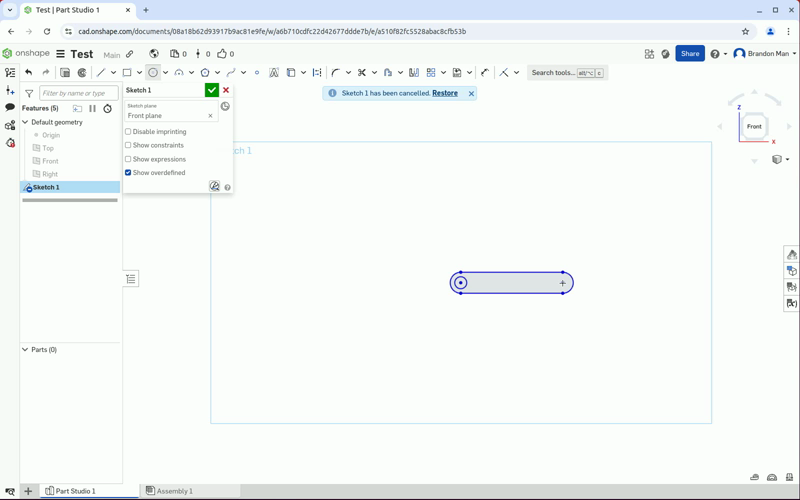
click(562, 282)
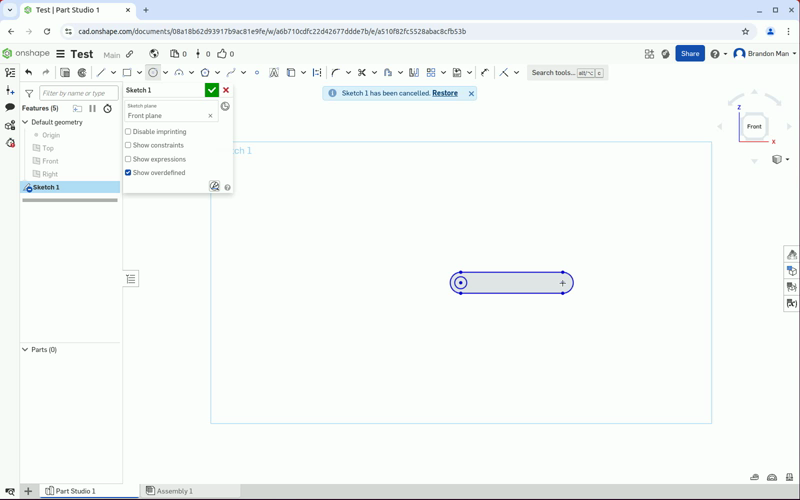
key_up(shift)
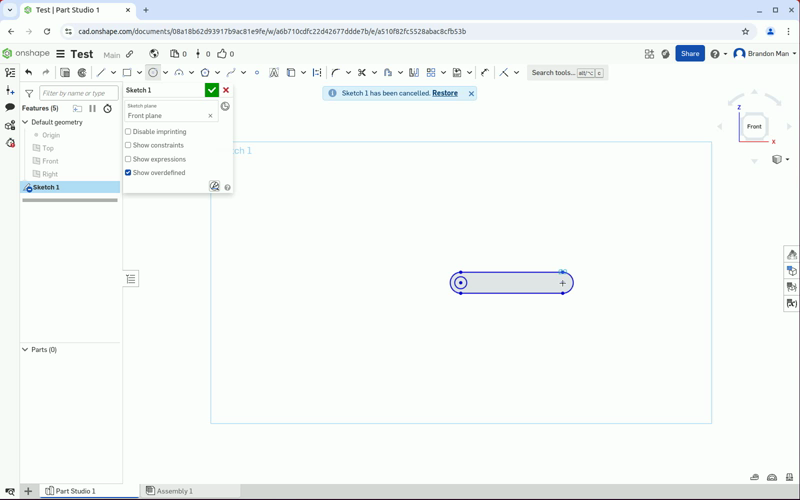
mouse_move(568, 282)
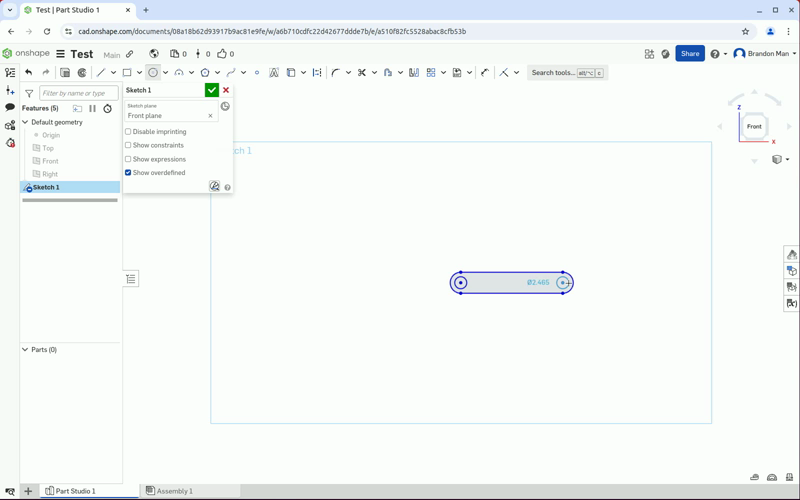
click(568, 282)
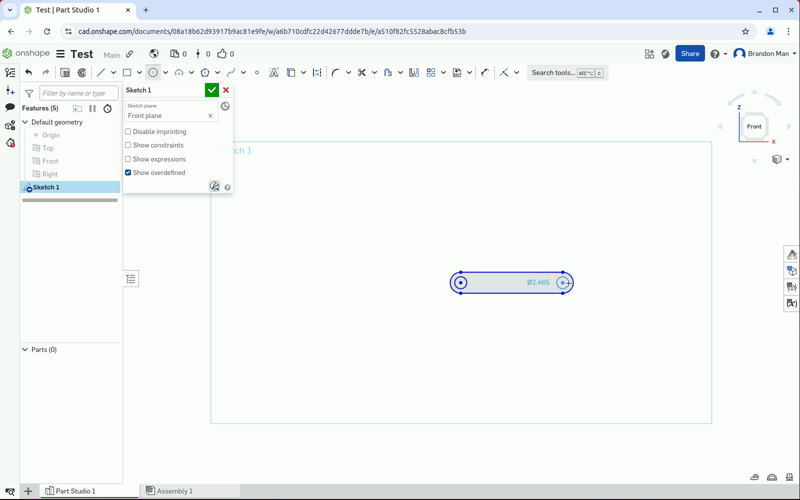
key(esc)
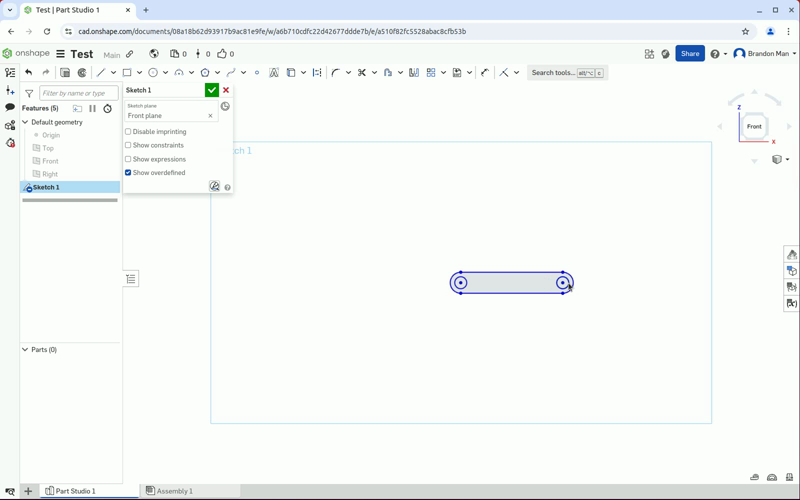
mouse_move(489, 282)
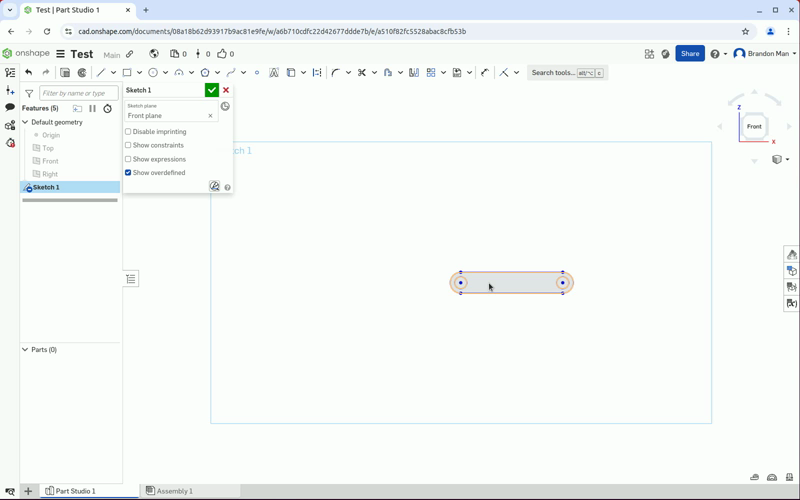
click(489, 282)
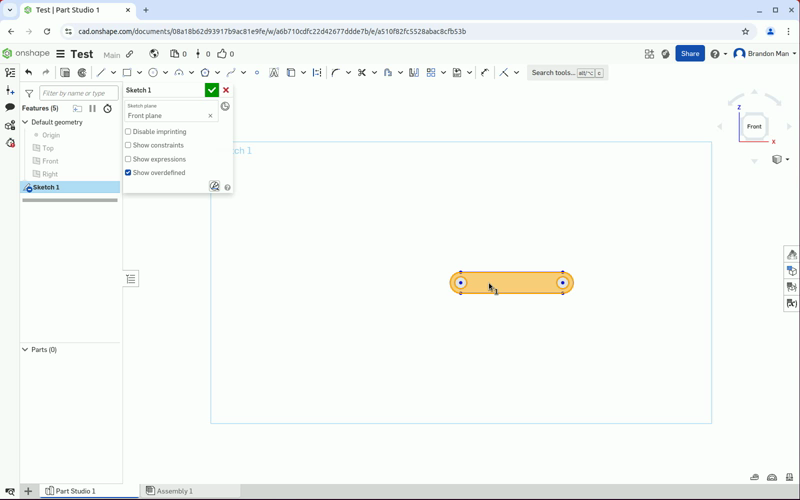
mouse_move(73, 352)
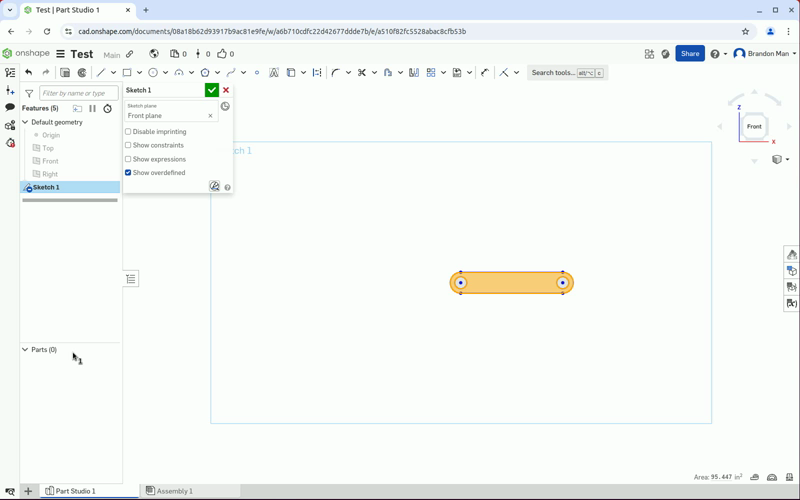
key(shift+y)
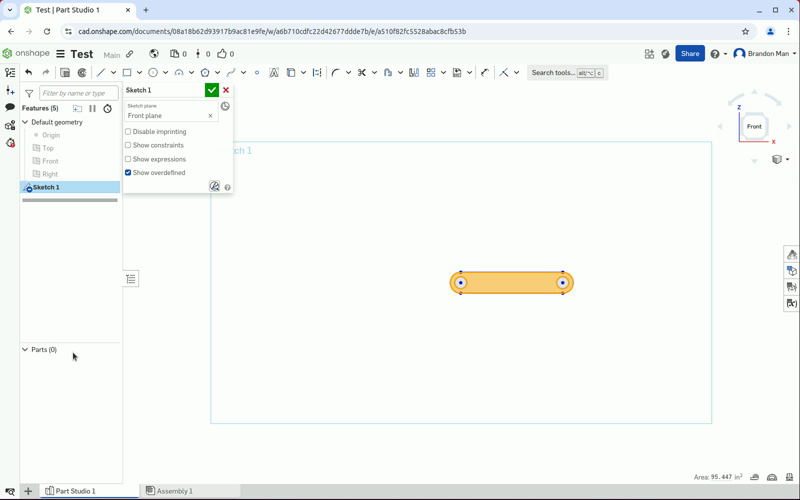
key(shift+e)
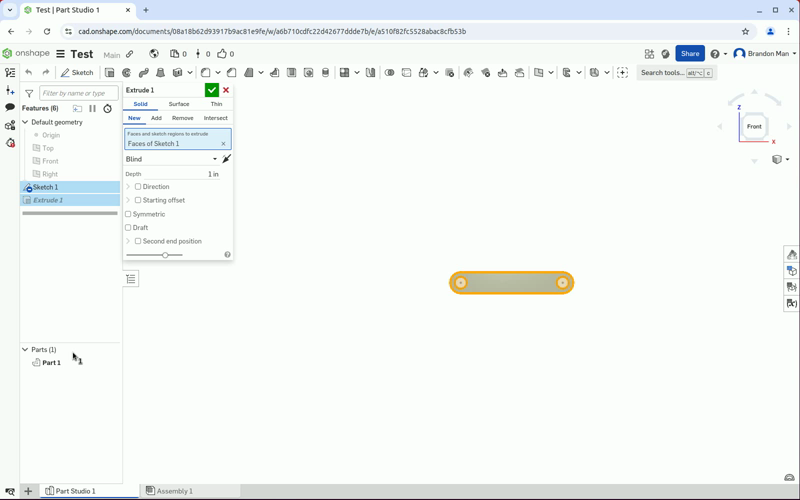
mouse_move(143, 106)
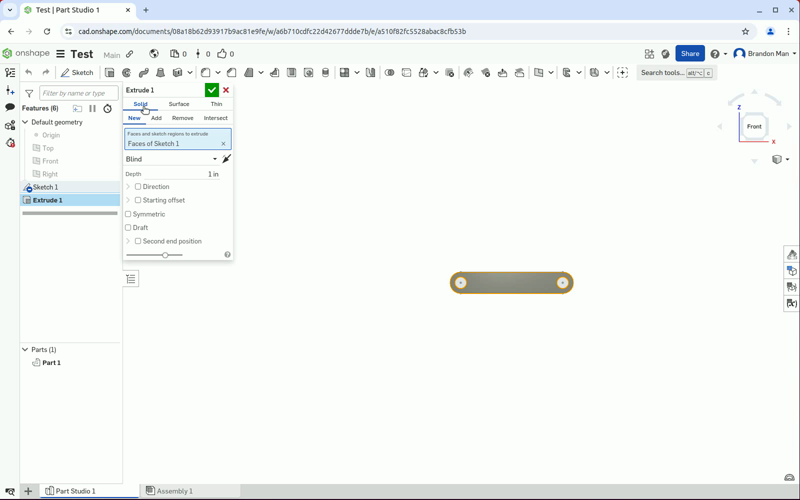
click(143, 106)
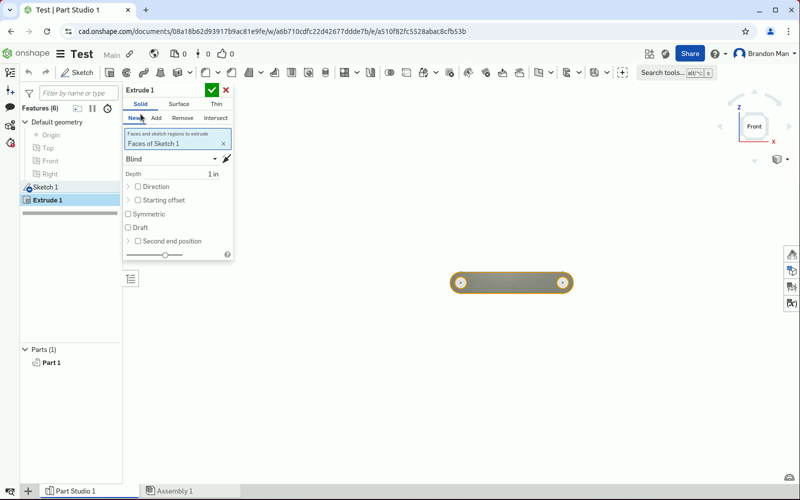
mouse_move(137, 120)
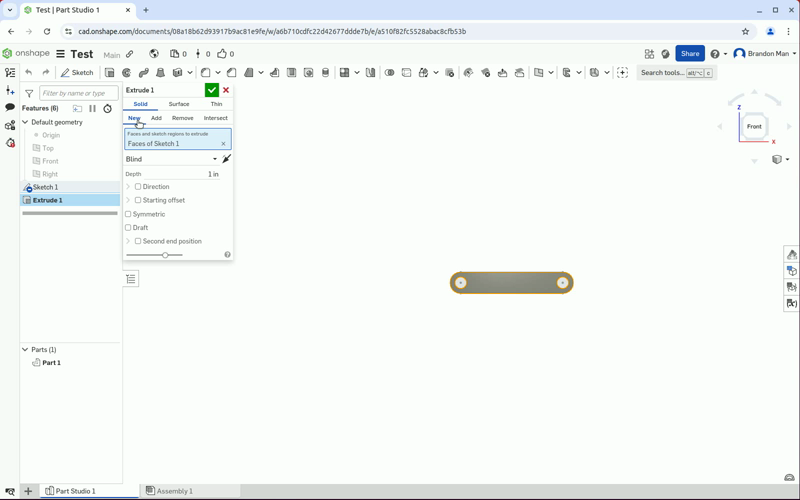
click(137, 120)
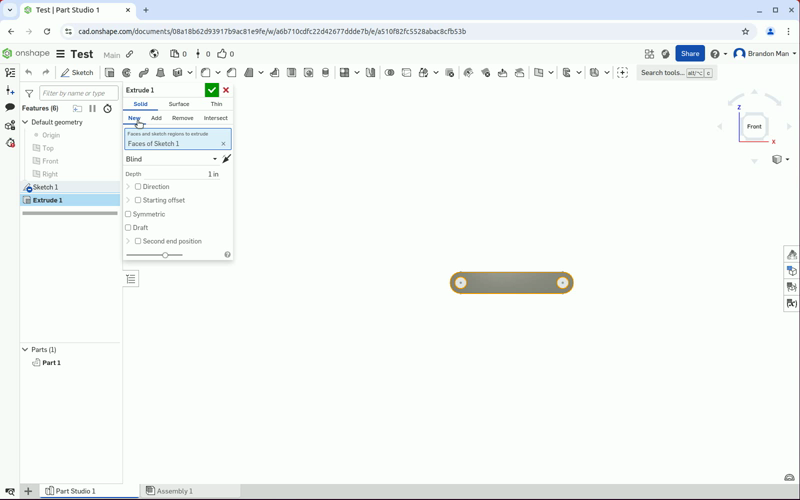
key(tab, 4)
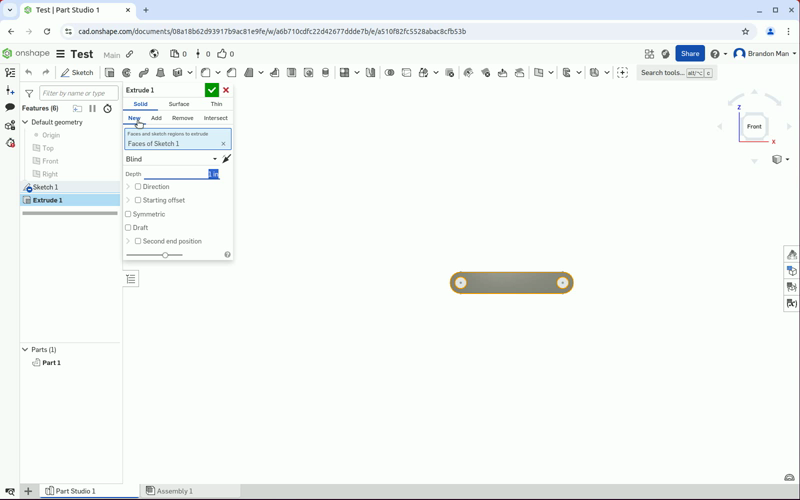
text(2.648)
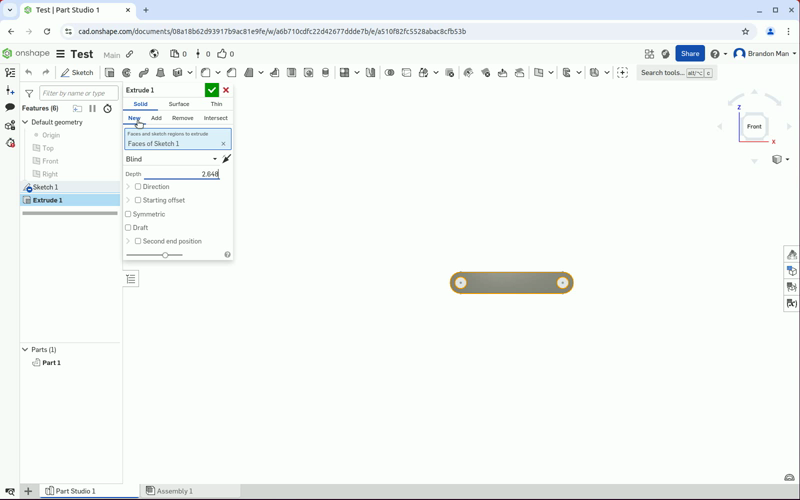
key(enter)
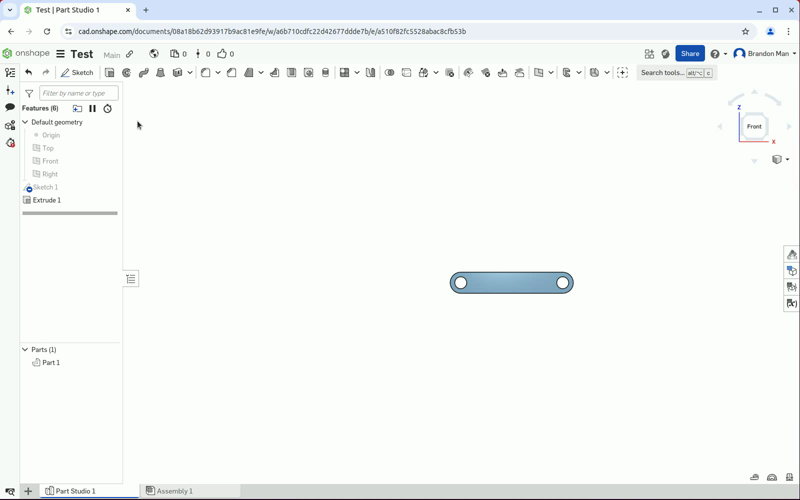
key(shift+h)
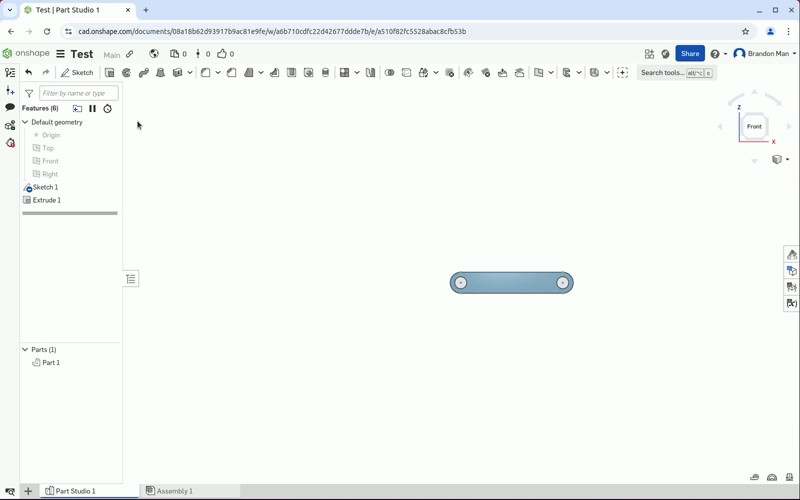
key(shift+h)
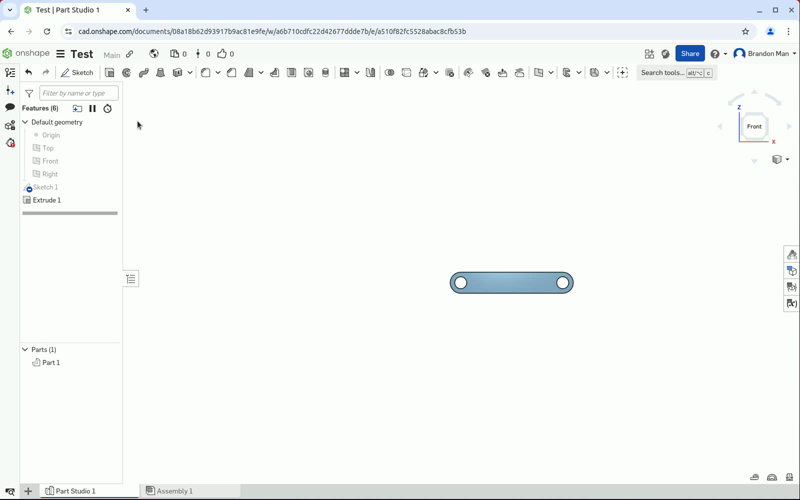
mouse_move(73, 189)
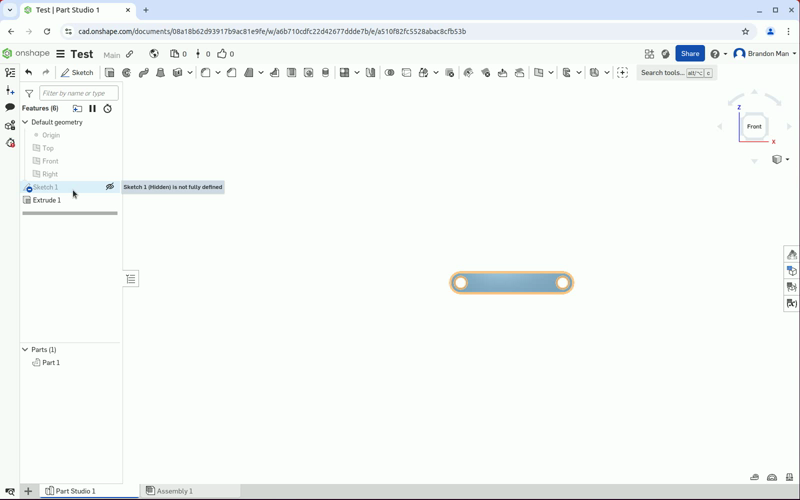
click(73, 189)
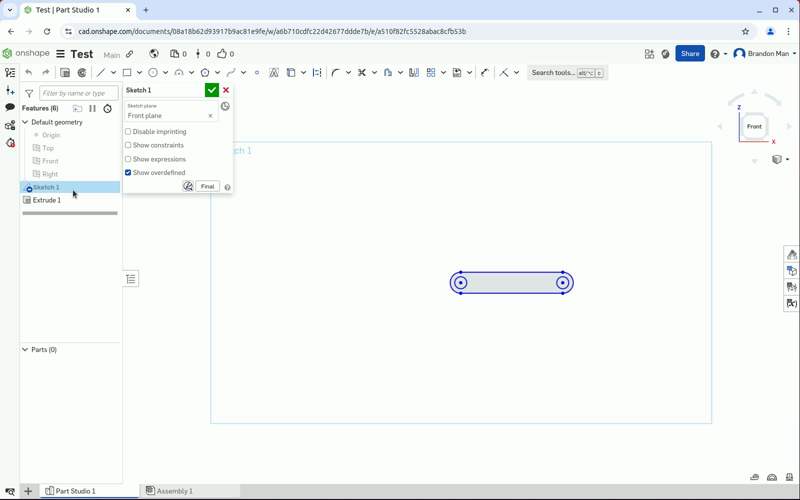
mouse_move(229, 92)
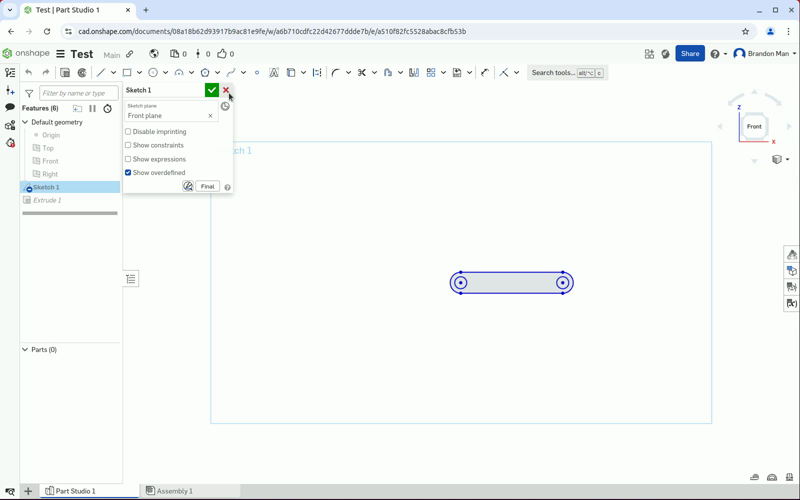
click(229, 92)
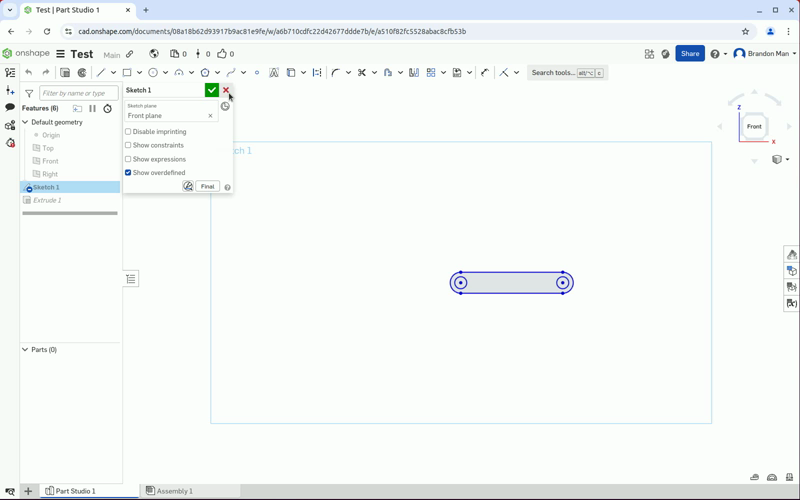
key(shift+s)
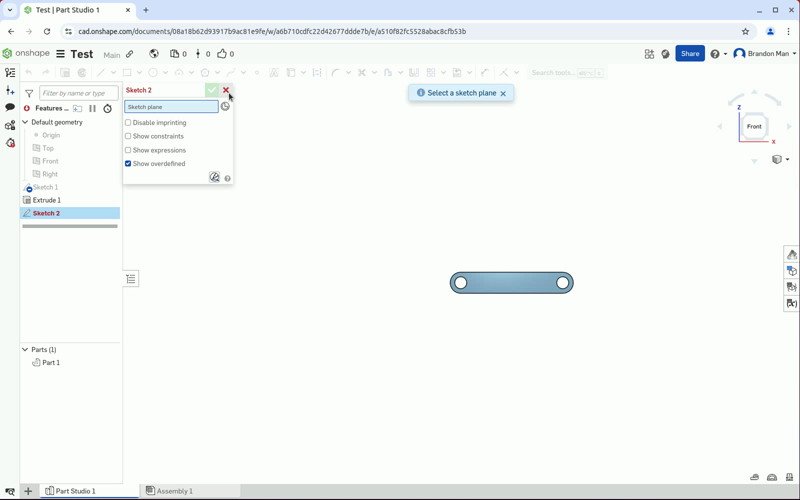
mouse_move(73, 163)
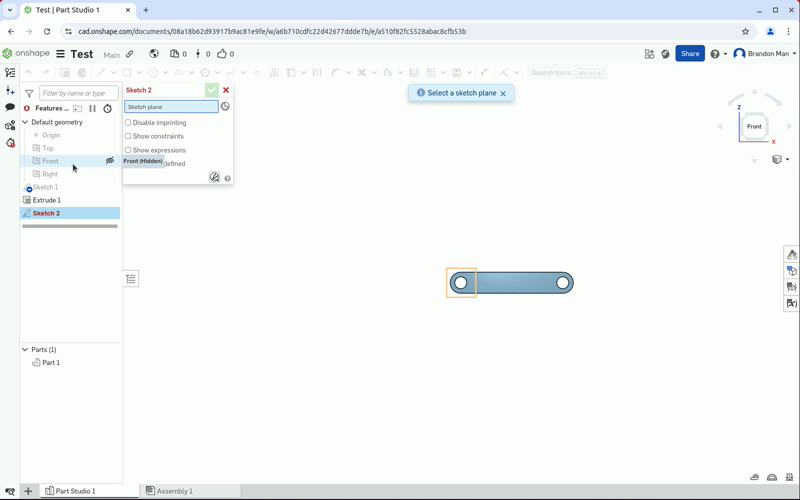
click(73, 163)
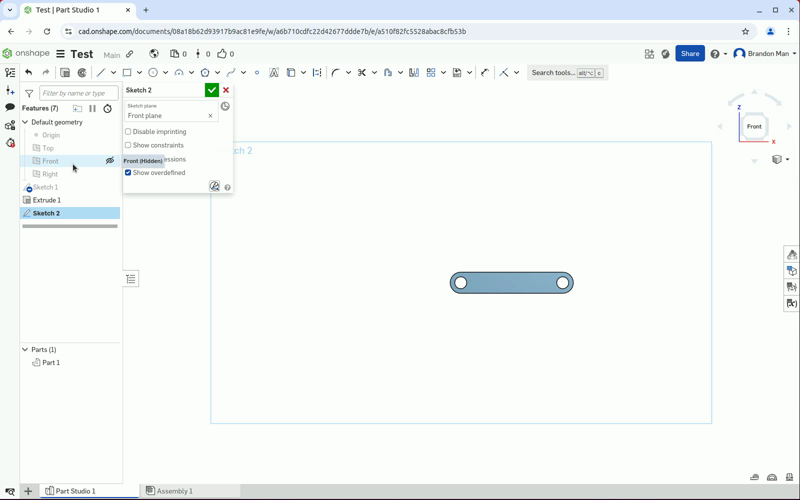
mouse_move(73, 352)
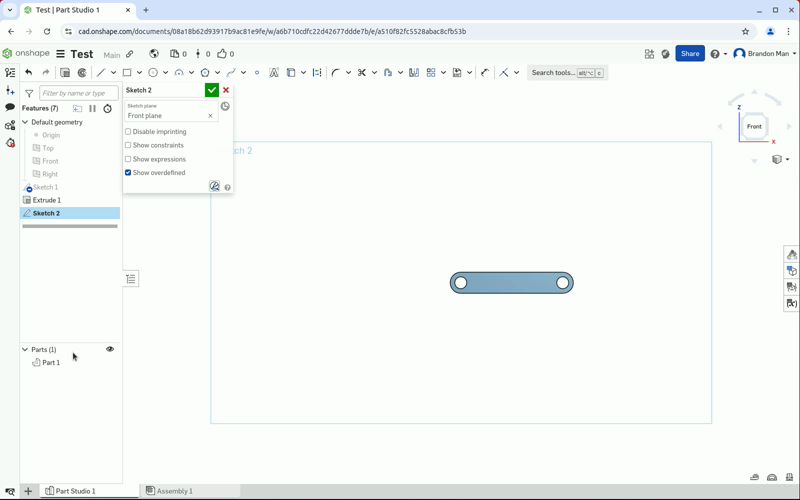
key(y)
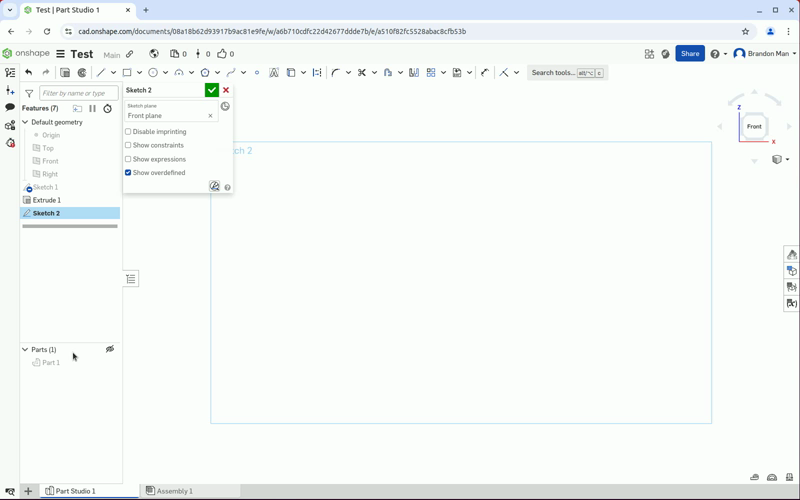
key(c)
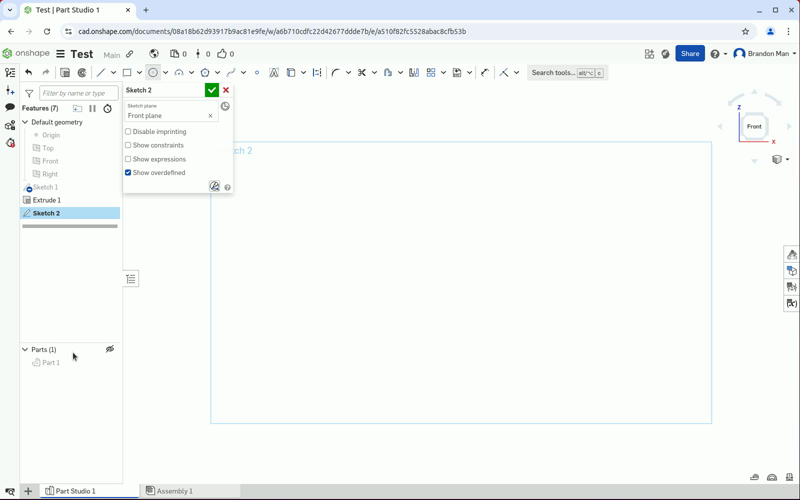
key_down(shift)
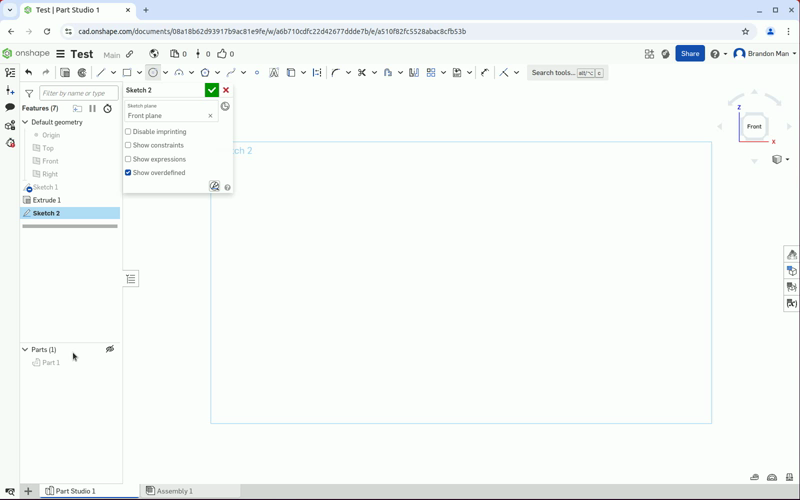
mouse_move(461, 282)
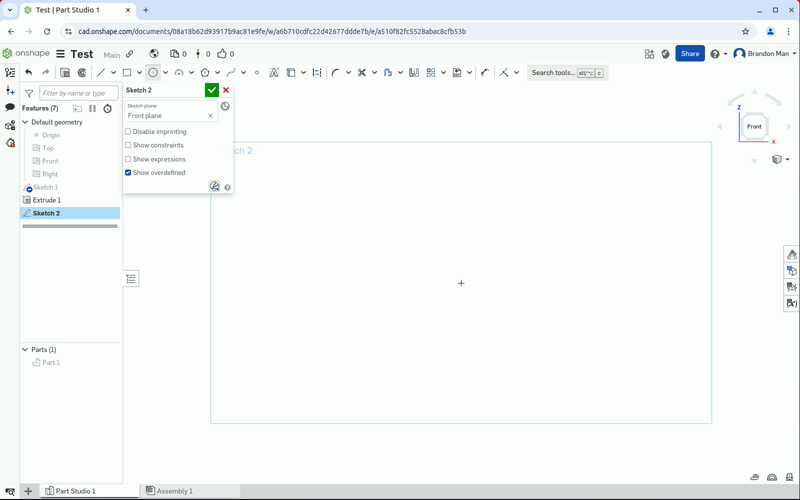
click(461, 282)
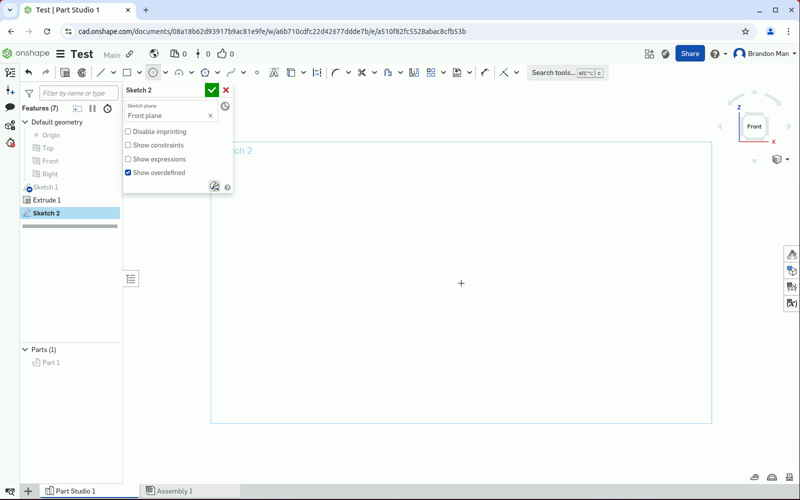
key_up(shift)
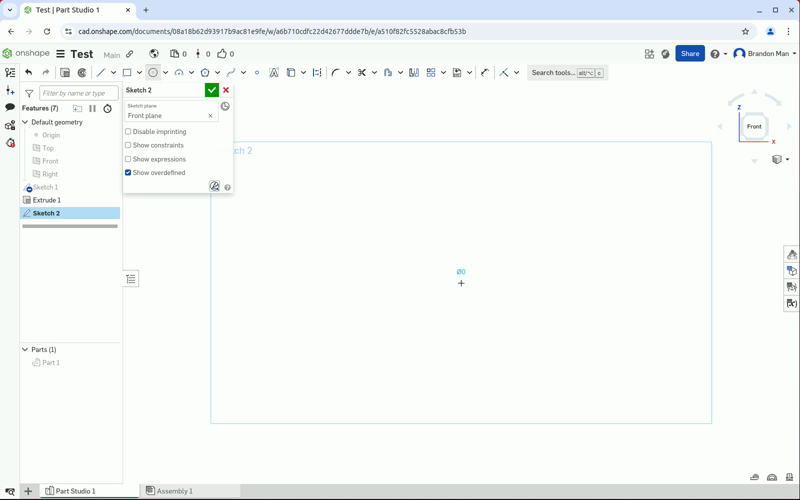
mouse_move(464, 282)
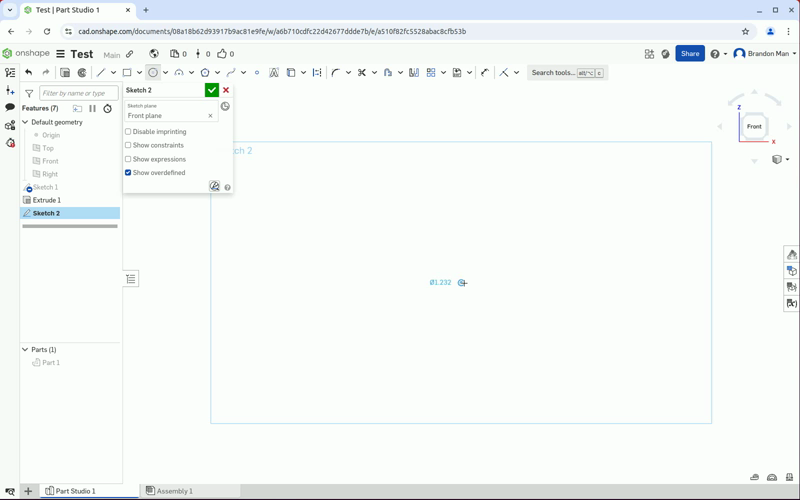
click(464, 282)
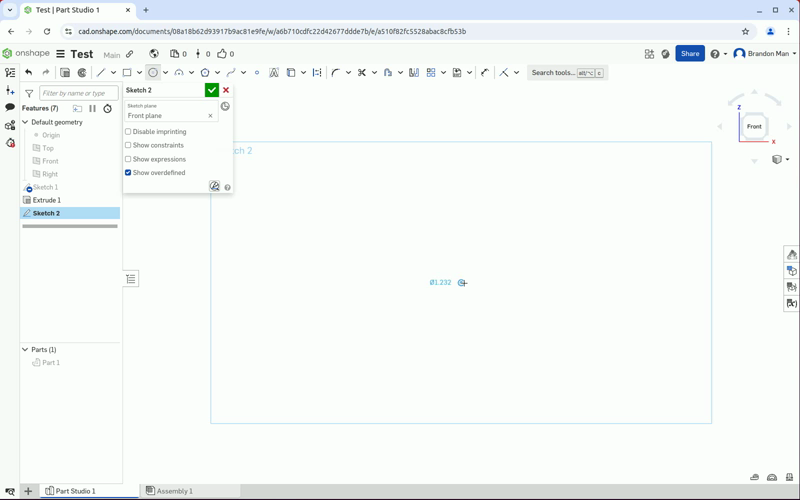
key(esc)
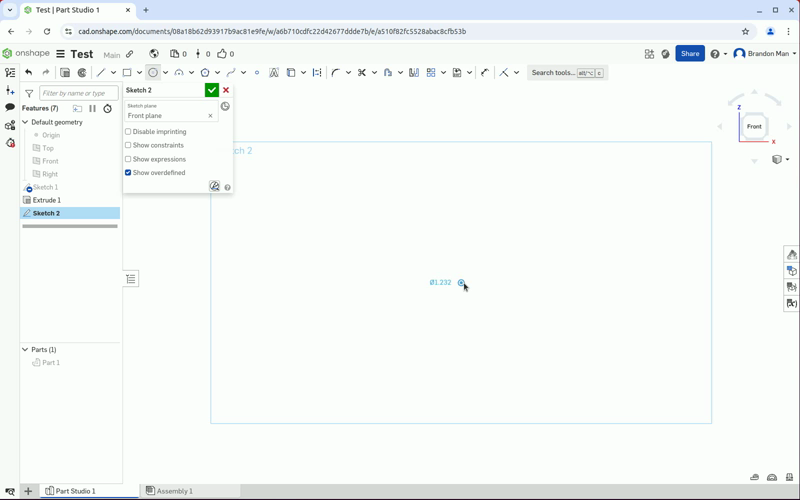
mouse_move(462, 280)
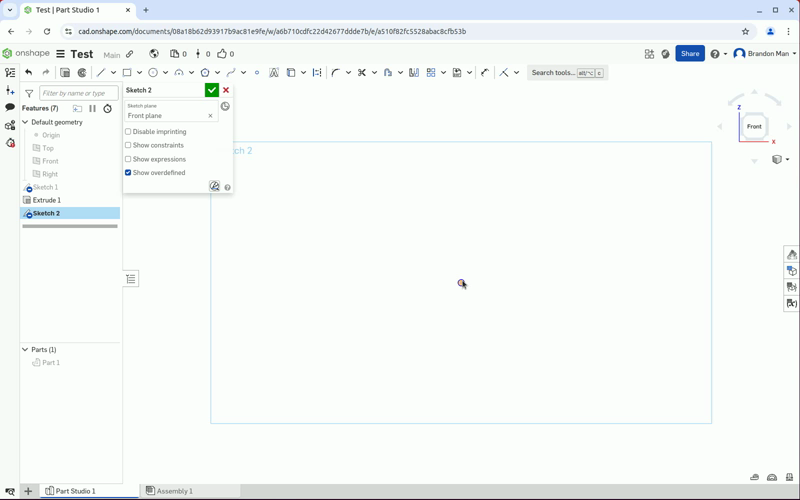
scroll(6)
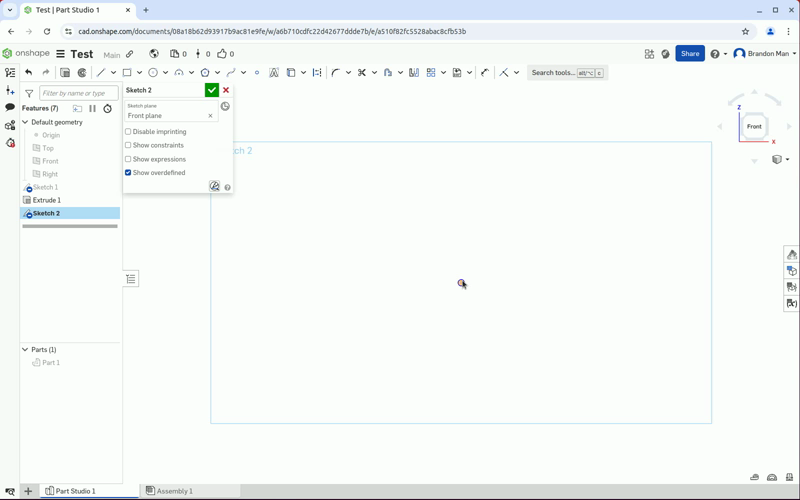
scroll(6)
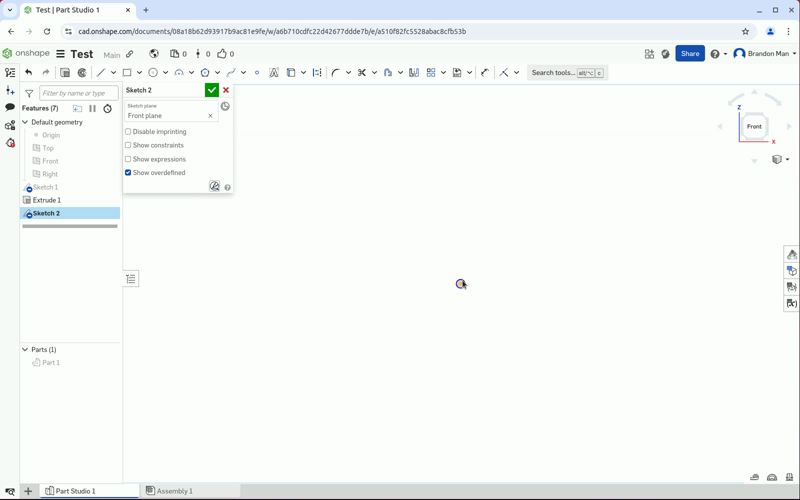
scroll(6)
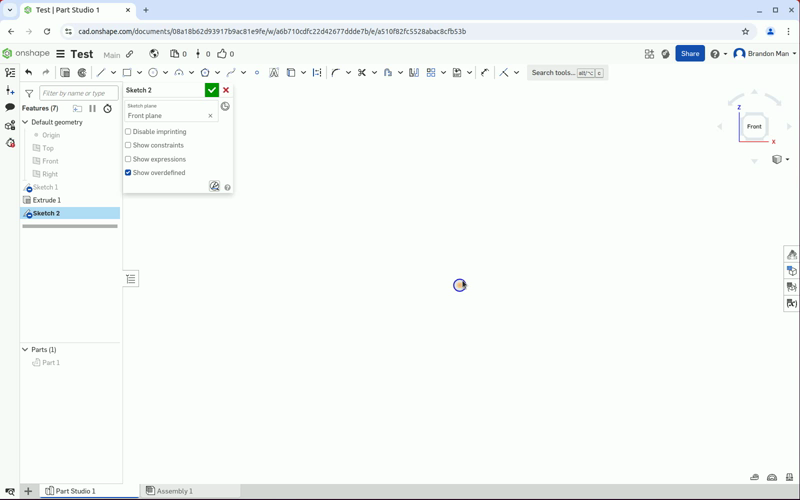
scroll(6)
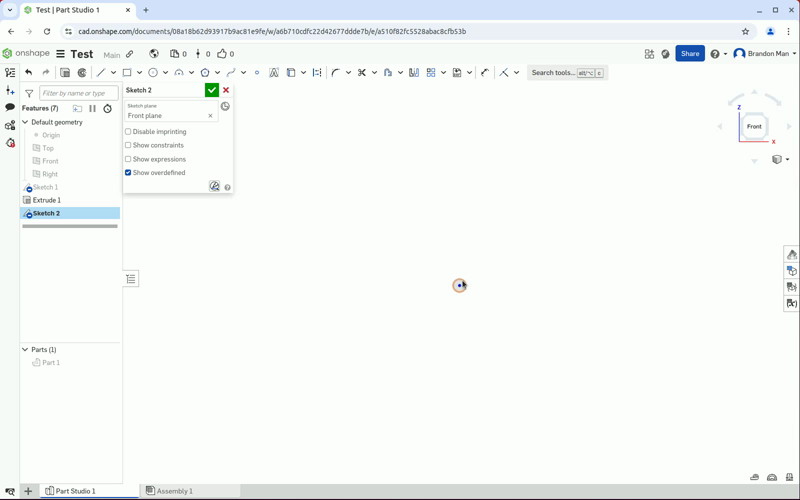
scroll(6)
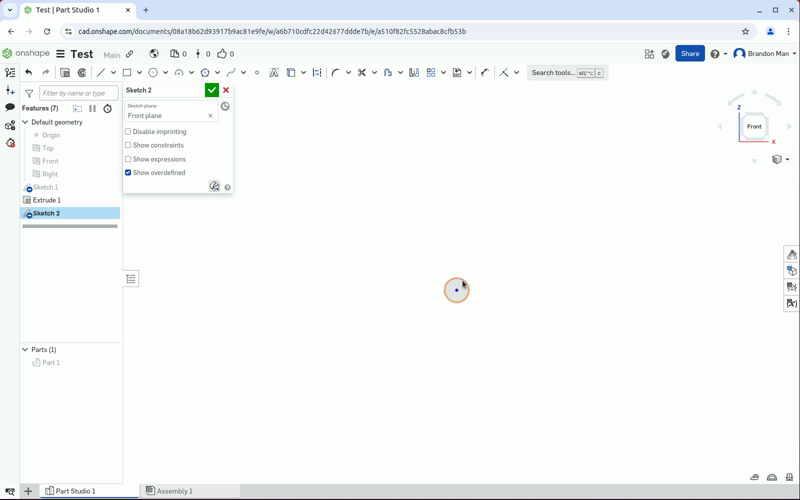
scroll(6)
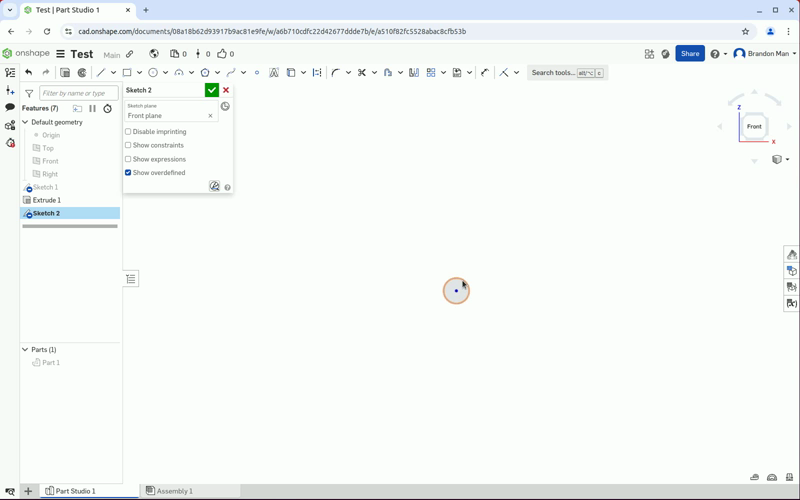
scroll(6)
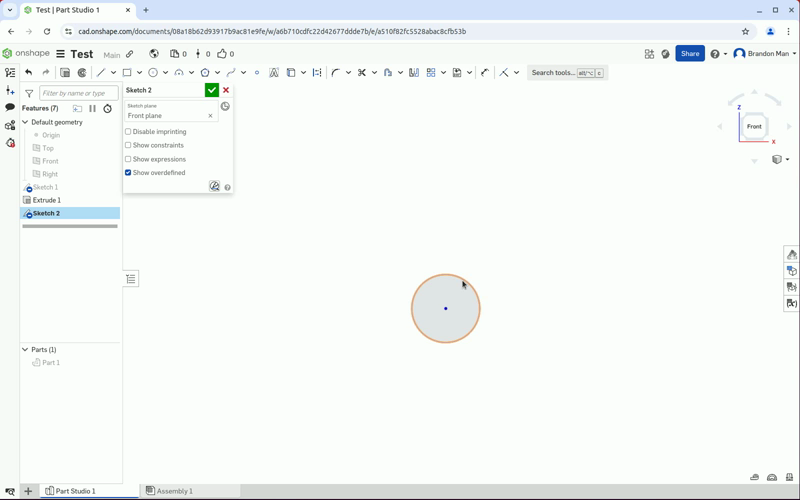
click(462, 280)
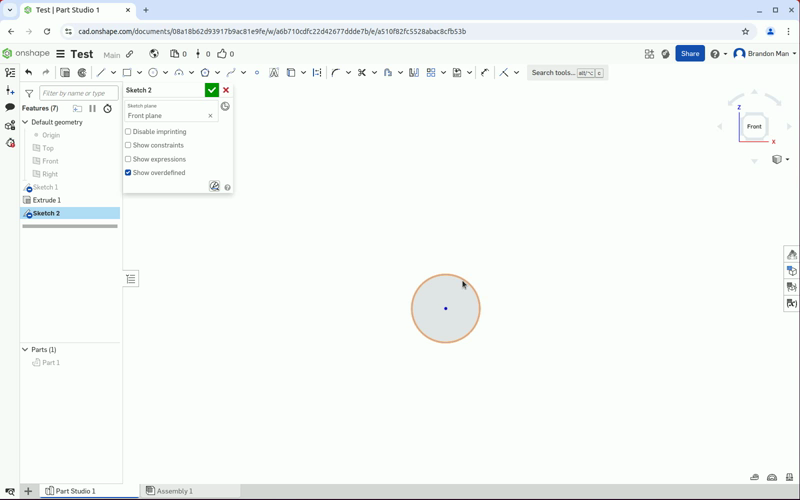
scroll(-6)
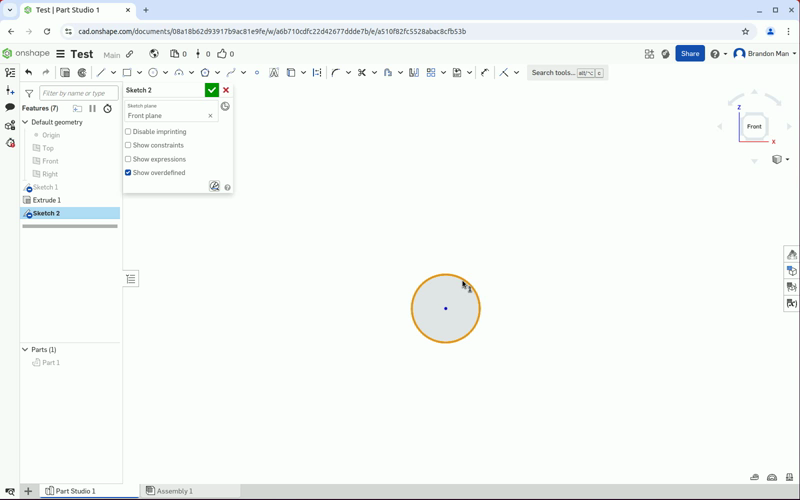
scroll(-6)
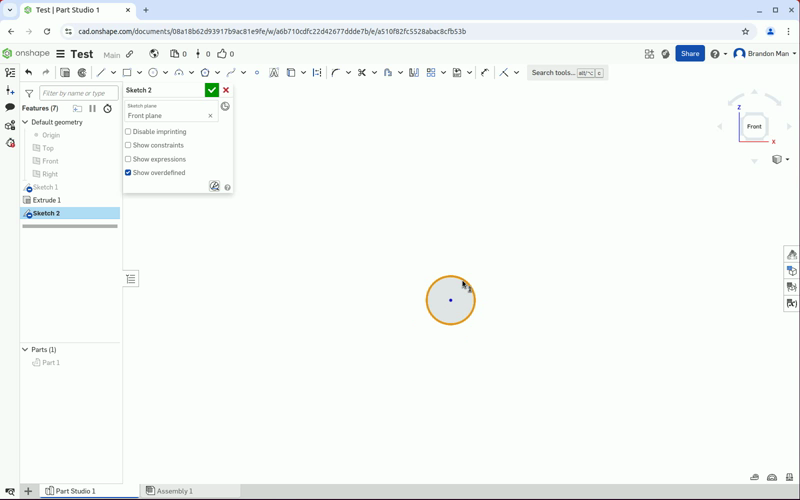
scroll(-6)
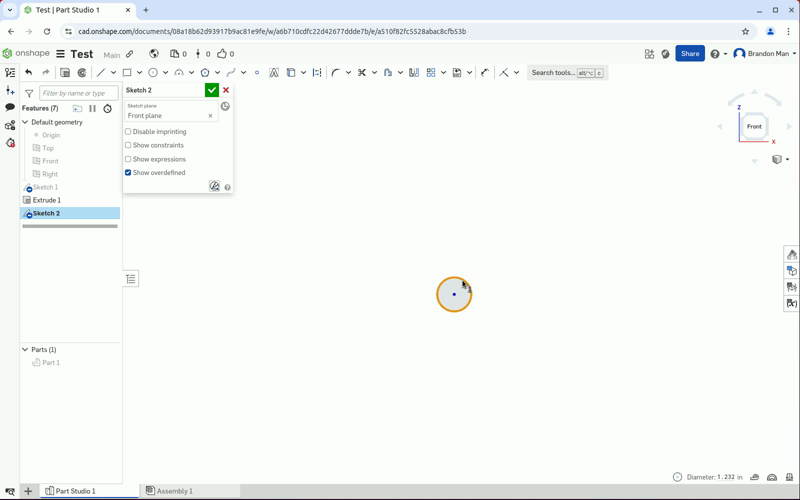
scroll(-6)
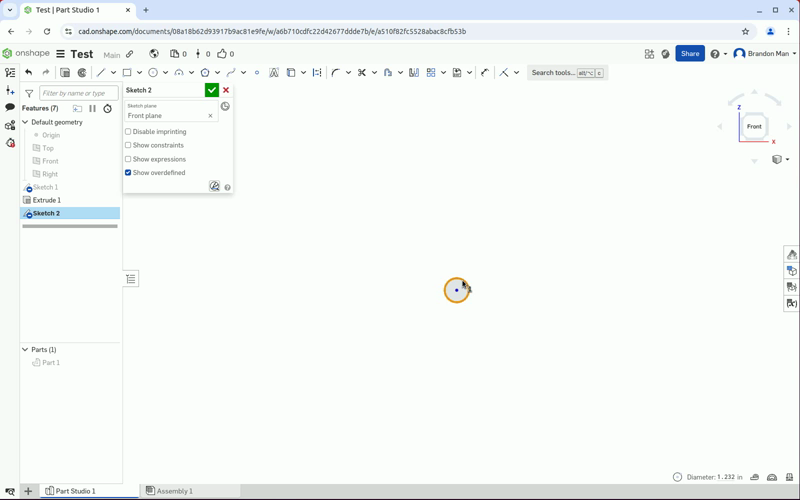
scroll(-6)
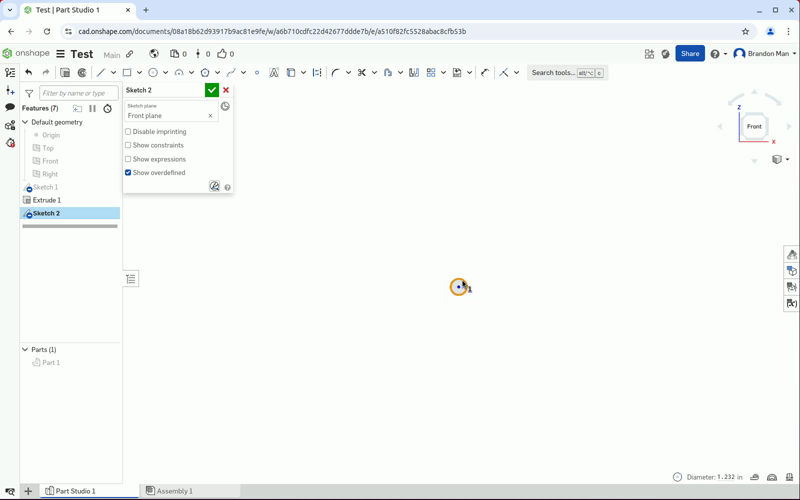
scroll(-6)
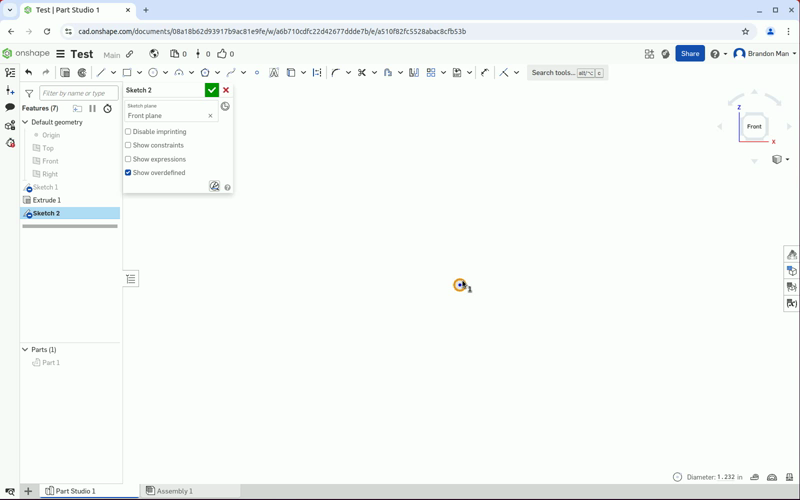
scroll(-6)
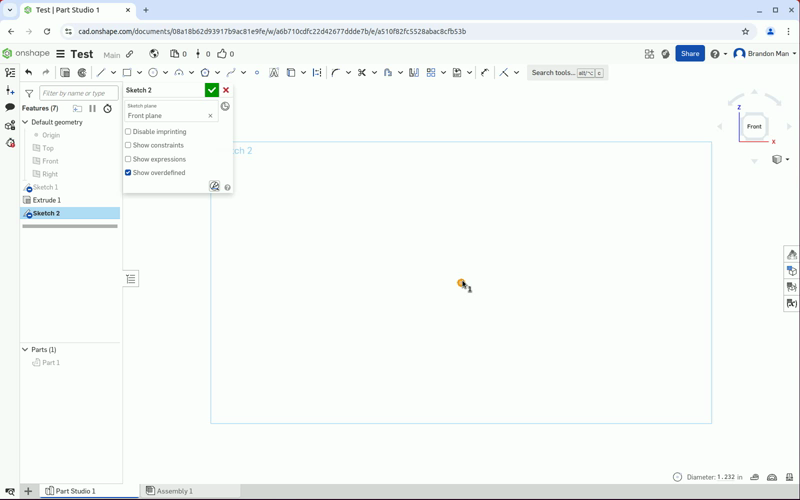
mouse_move(73, 352)
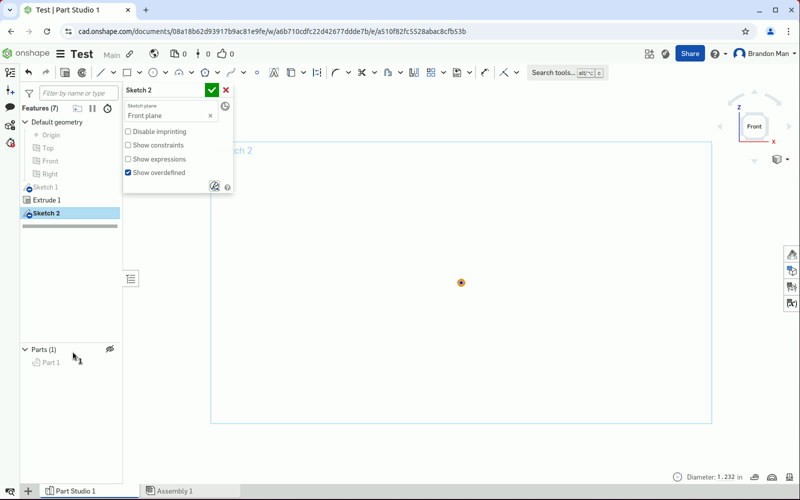
key(shift+y)
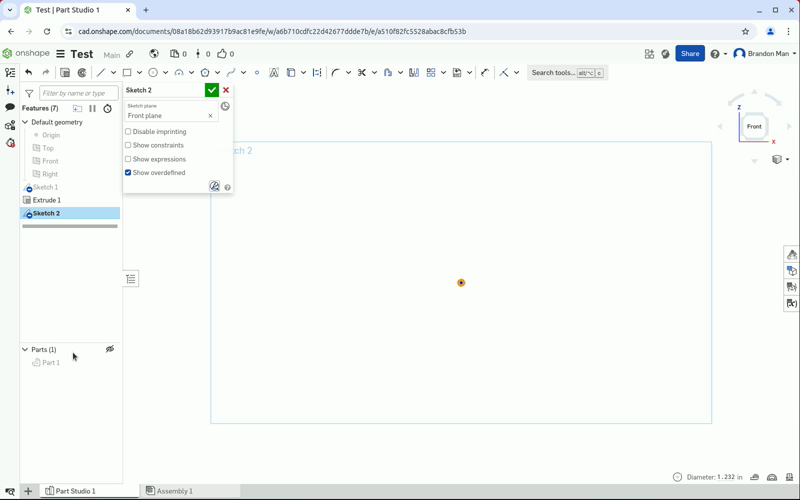
key(shift+e)
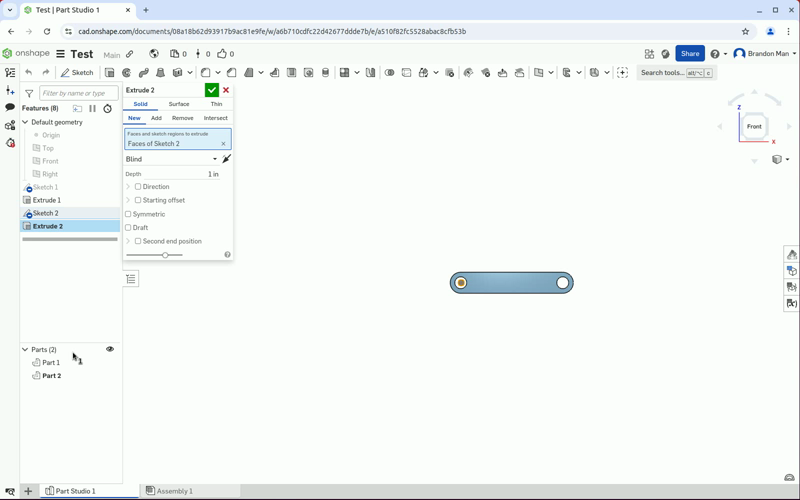
mouse_move(143, 106)
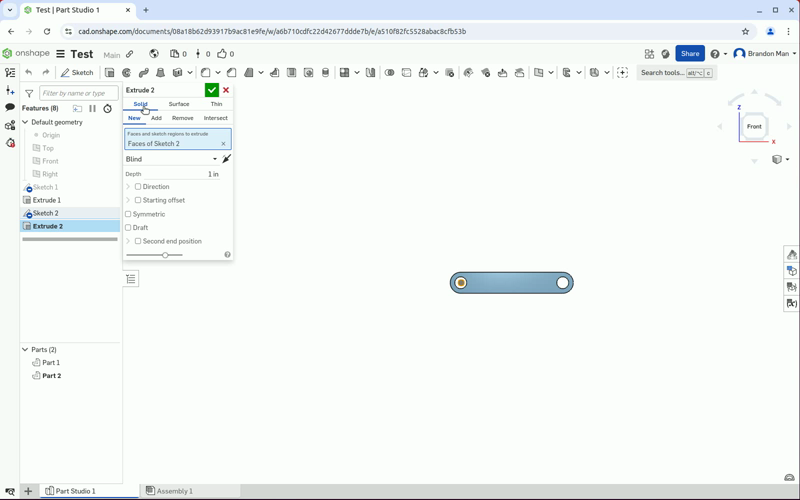
click(143, 106)
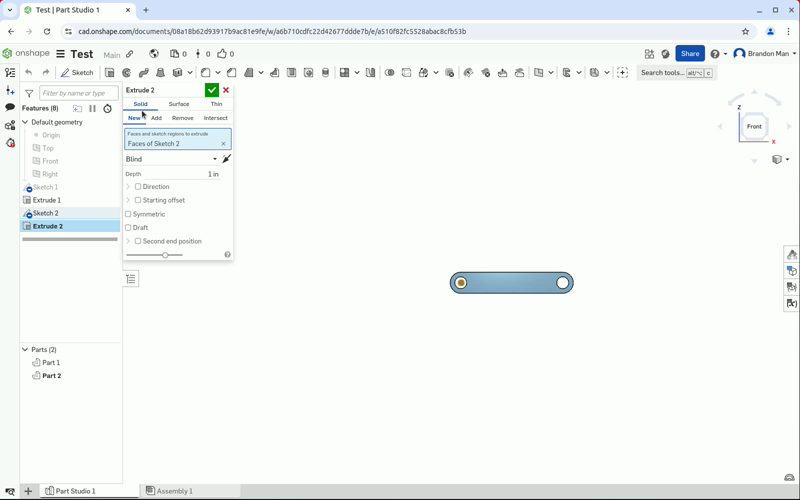
mouse_move(137, 120)
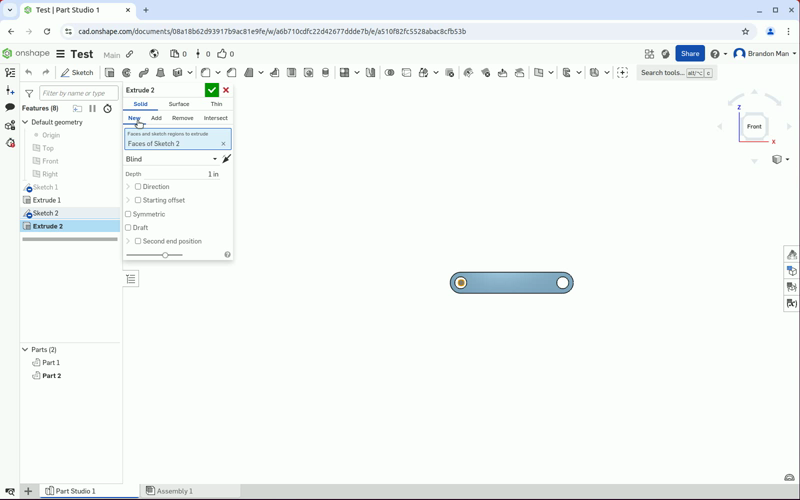
click(137, 120)
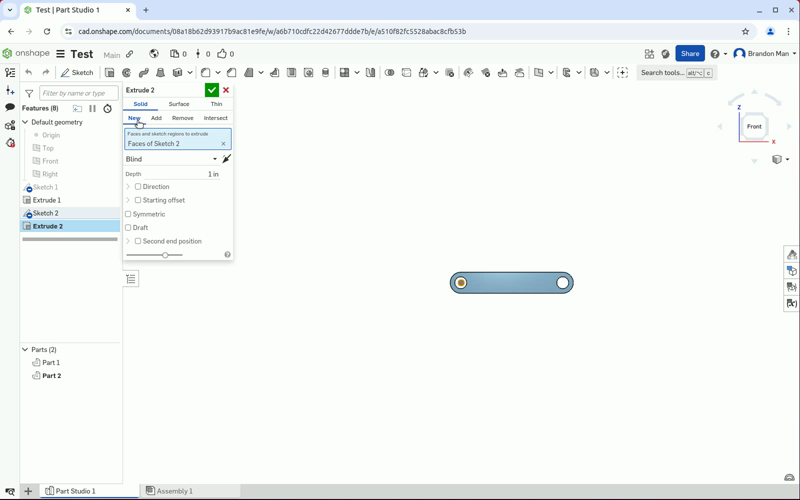
key(tab, 4)
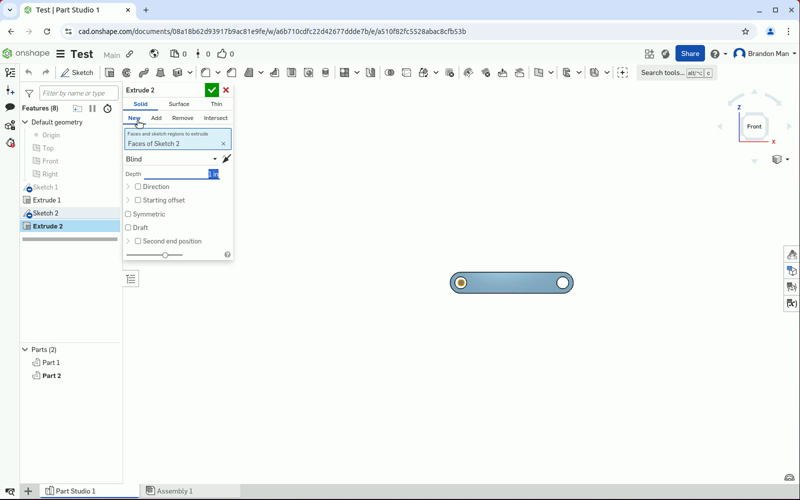
text(2.648)
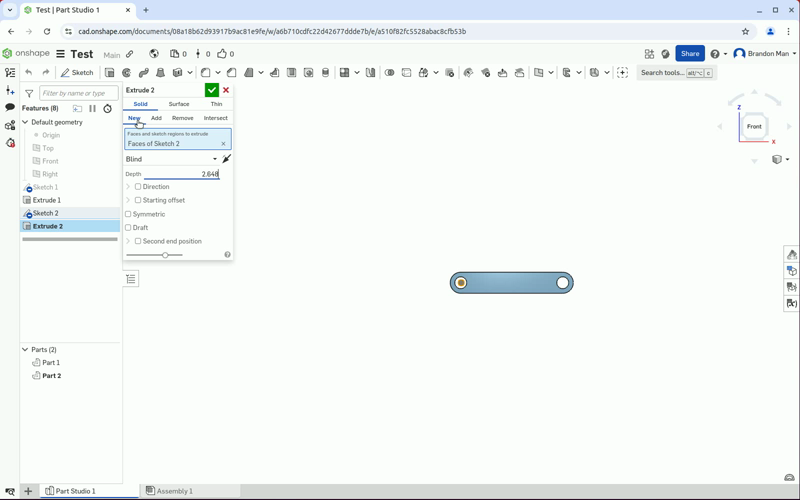
key(enter)
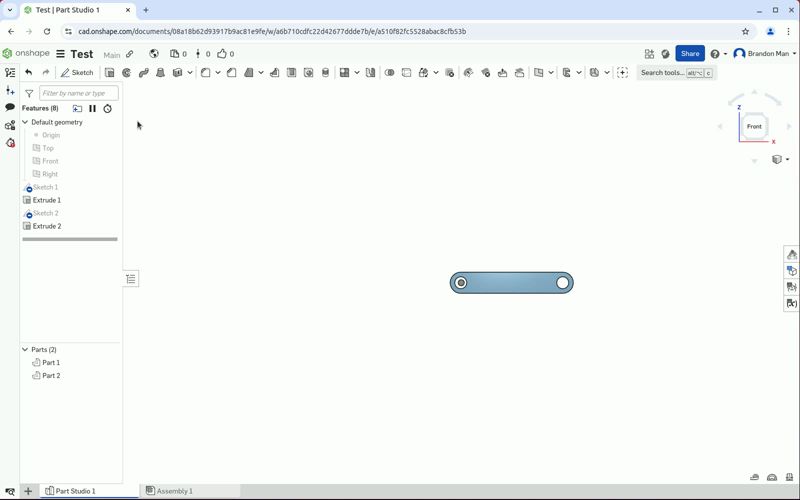
key(shift+h)
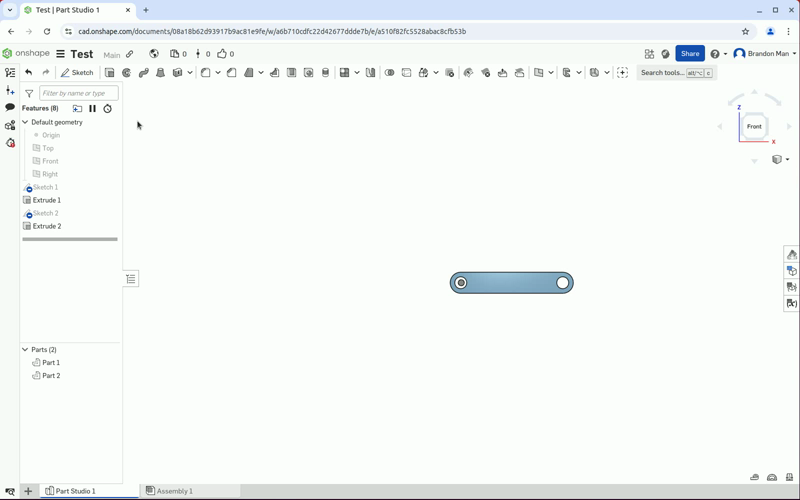
key(shift+h)
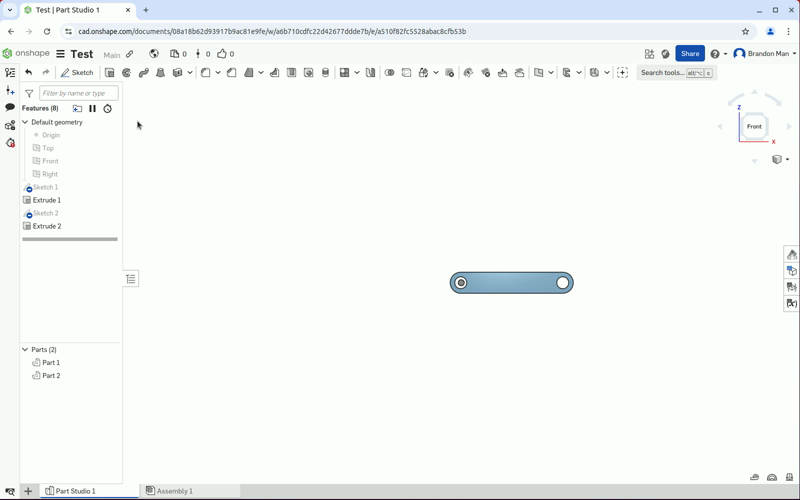
mouse_move(73, 189)
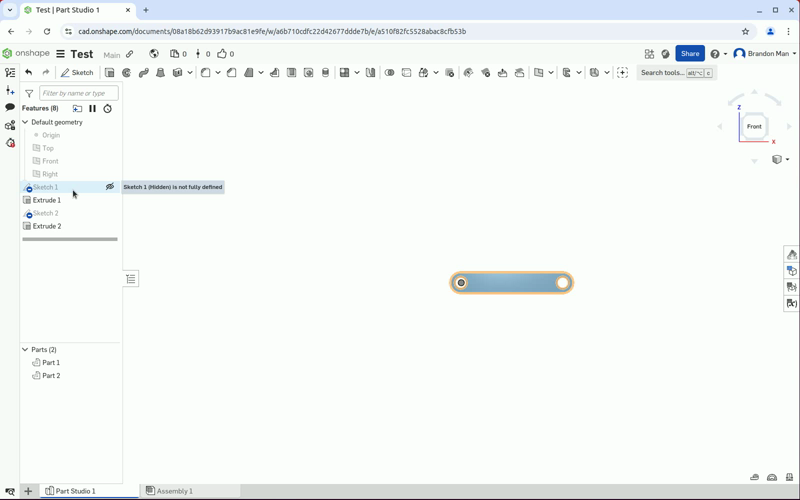
click(73, 189)
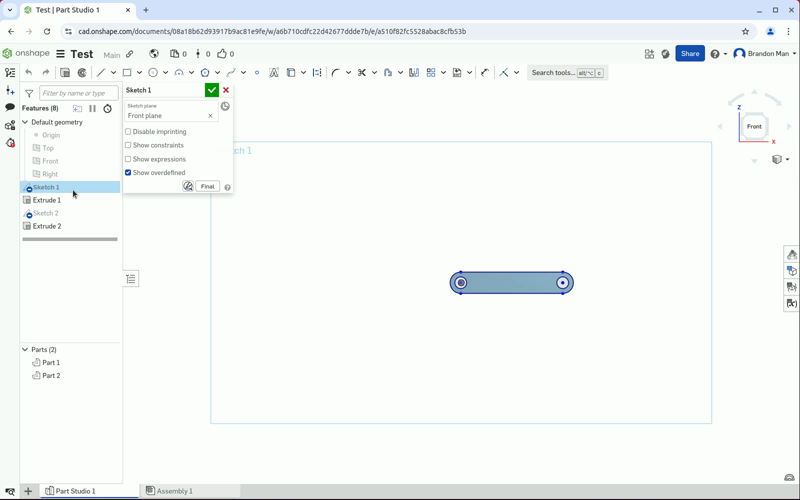
mouse_move(229, 92)
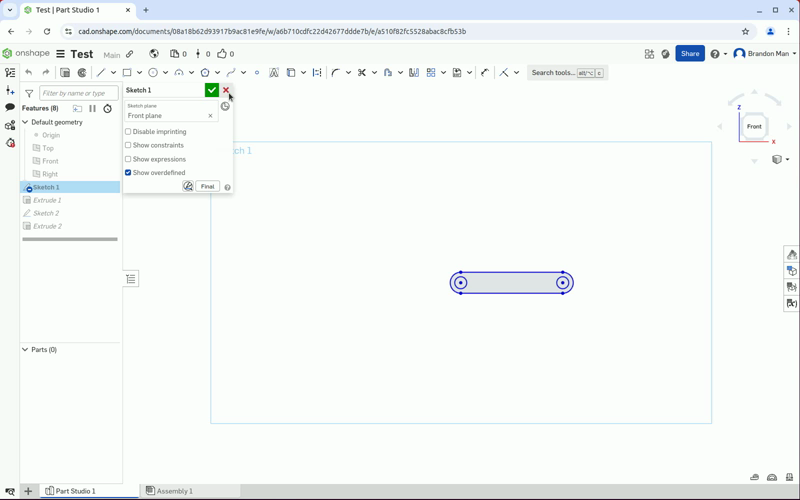
click(229, 92)
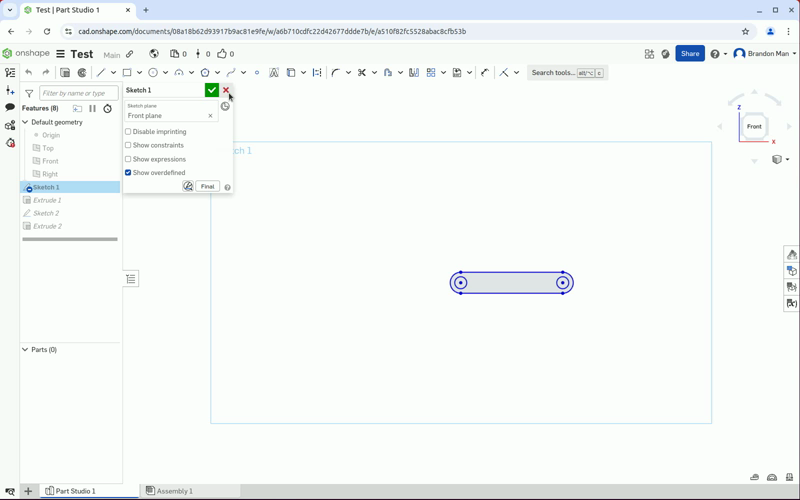
key(shift+s)
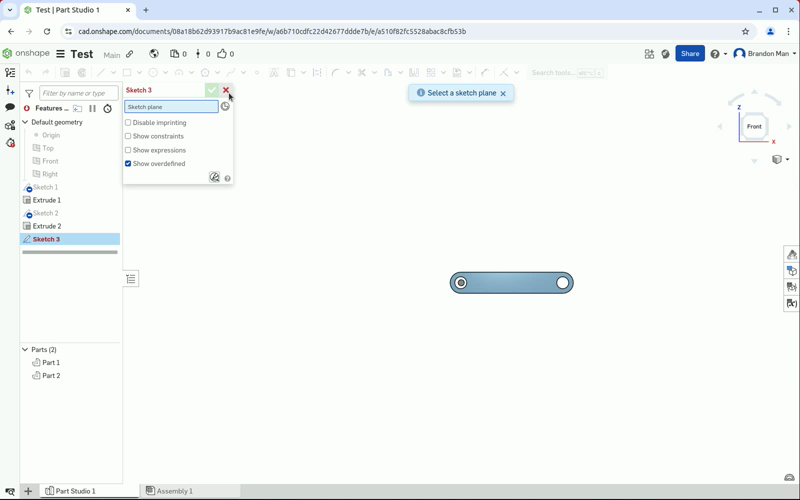
mouse_move(73, 163)
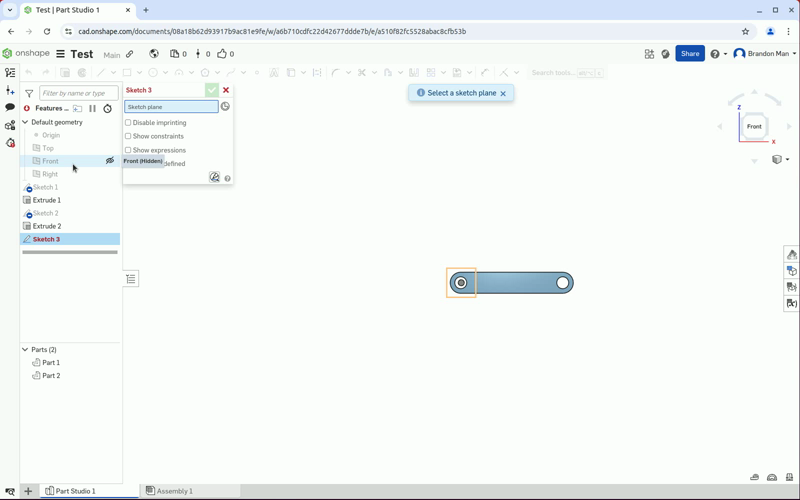
click(73, 163)
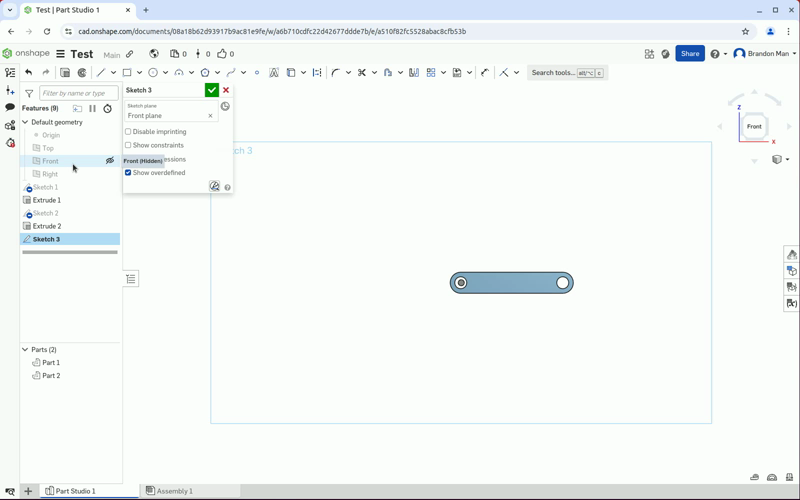
mouse_move(73, 352)
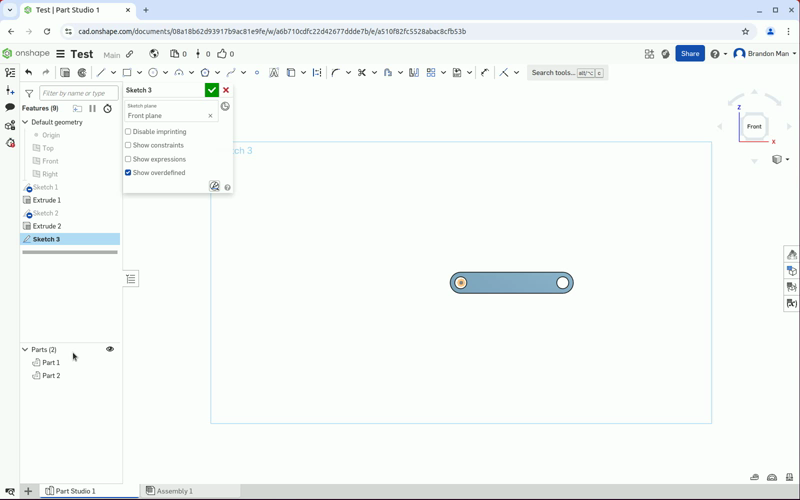
key(y)
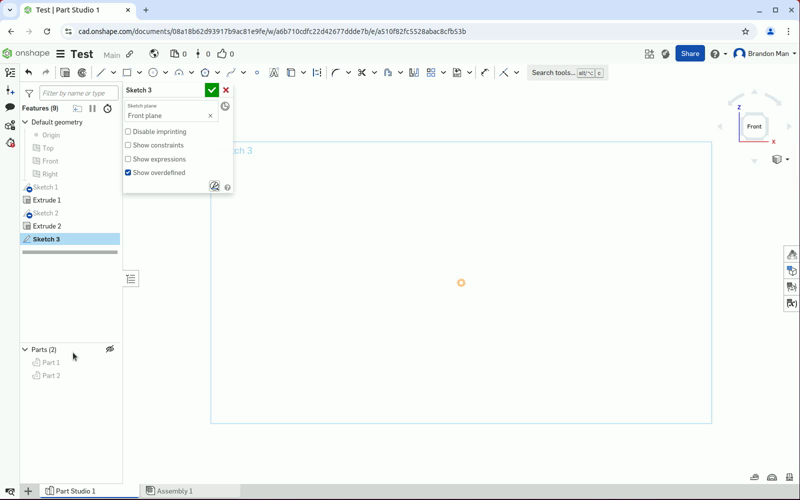
key(c)
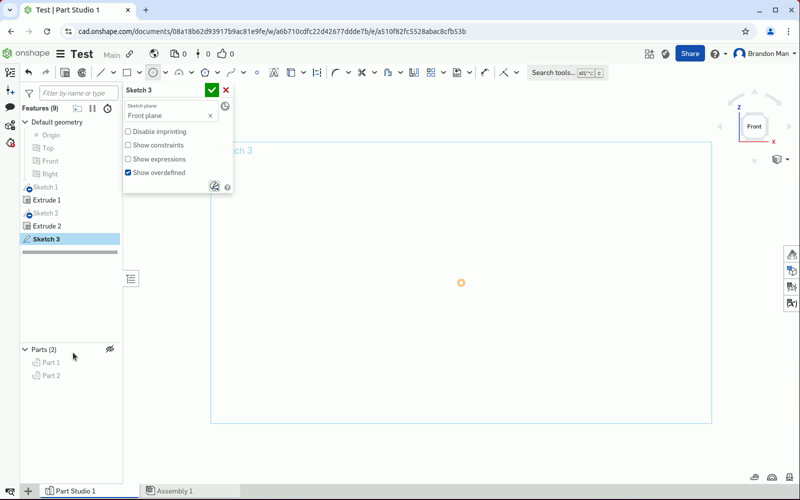
key_down(shift)
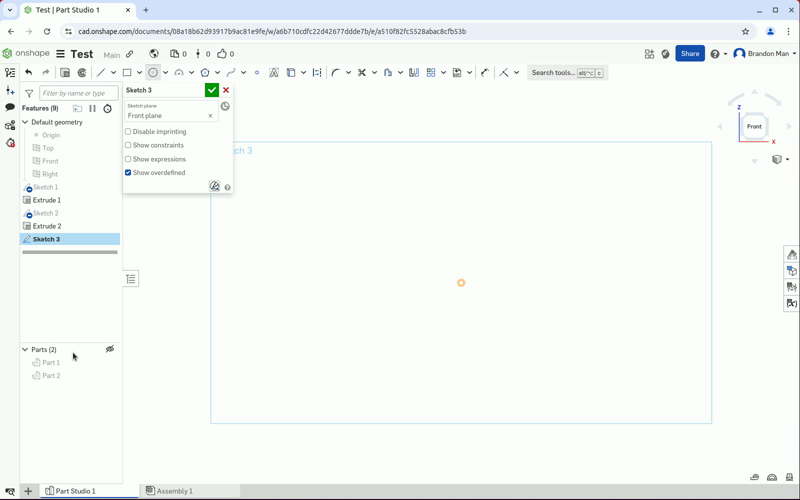
mouse_move(563, 282)
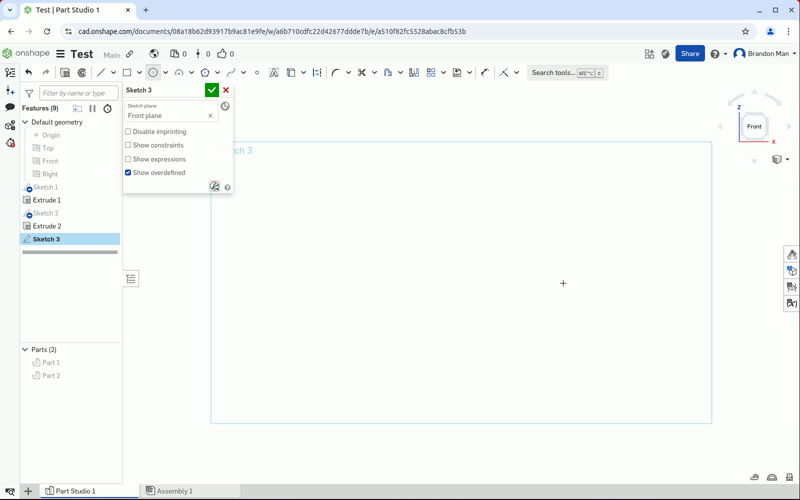
click(563, 282)
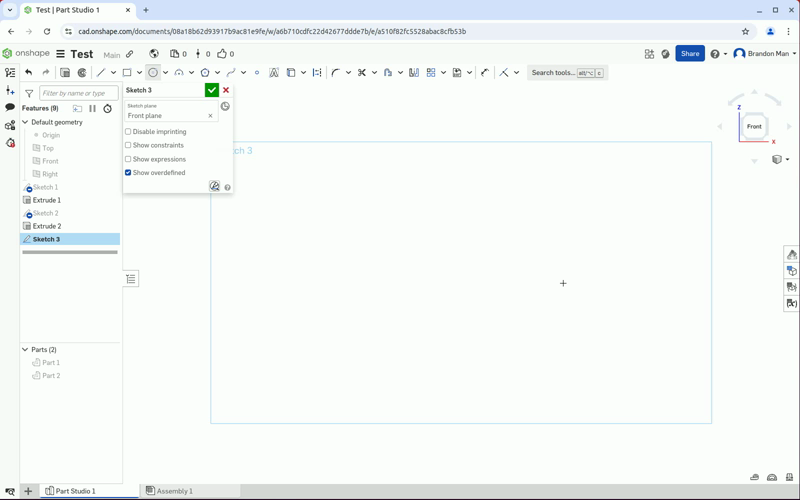
key_up(shift)
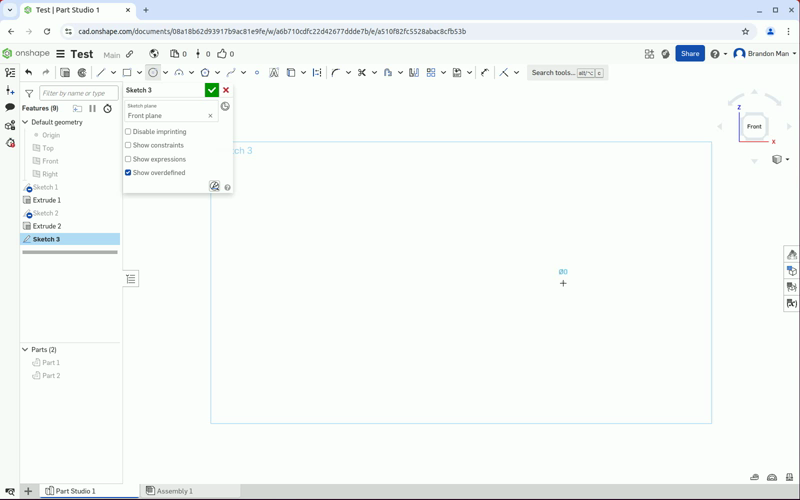
mouse_move(566, 282)
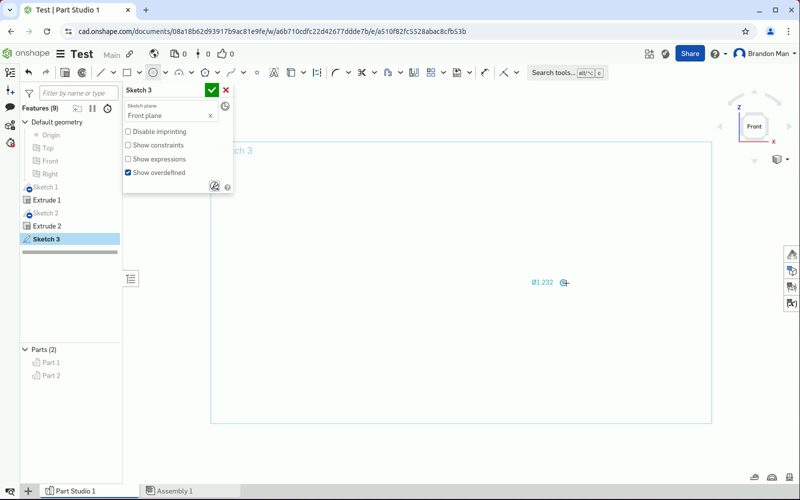
click(566, 282)
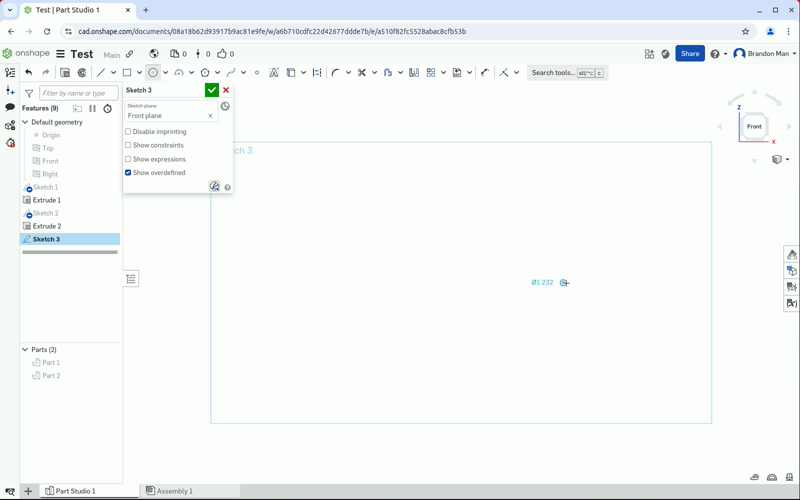
key(esc)
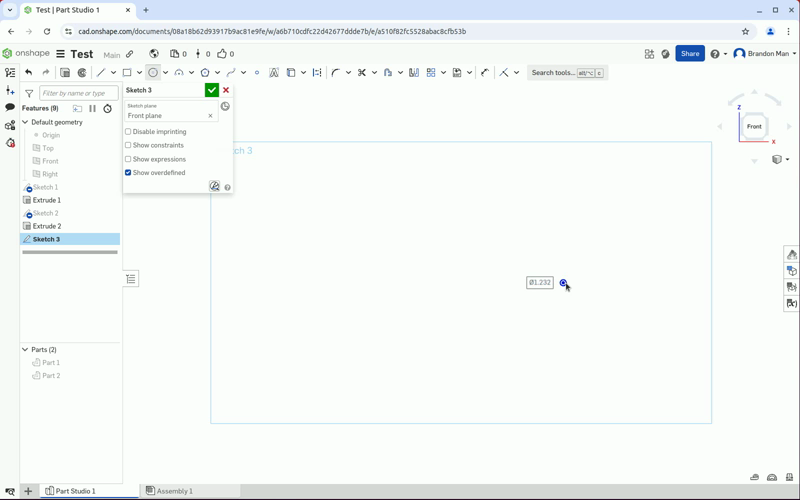
mouse_move(563, 280)
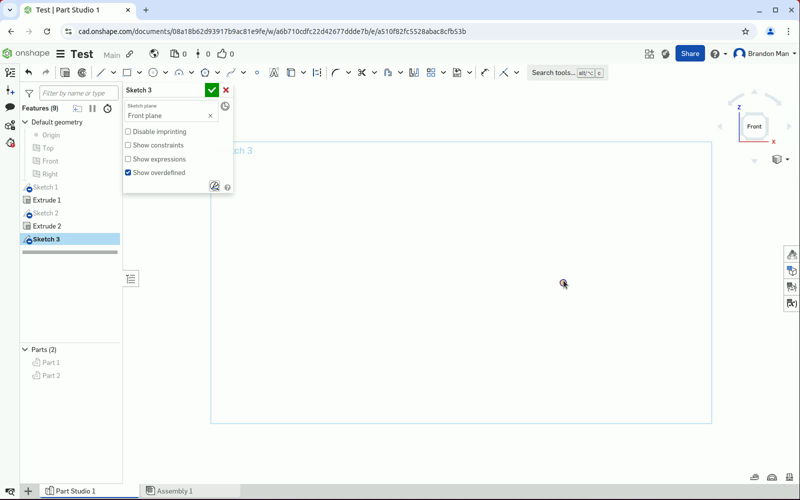
scroll(6)
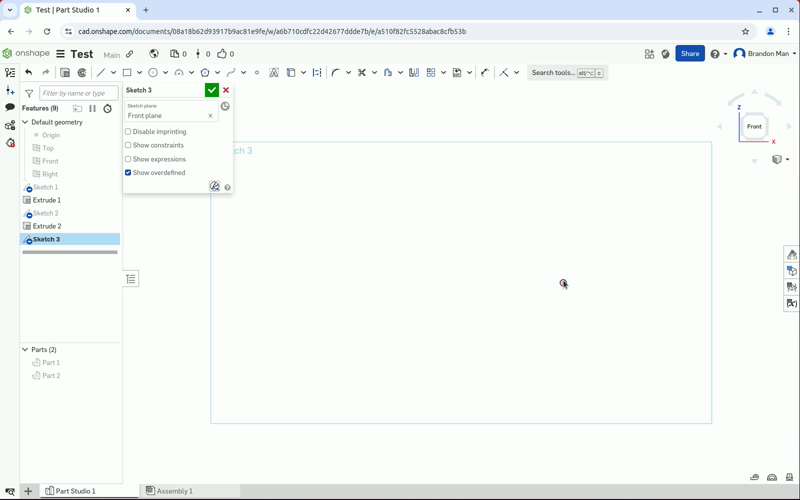
scroll(6)
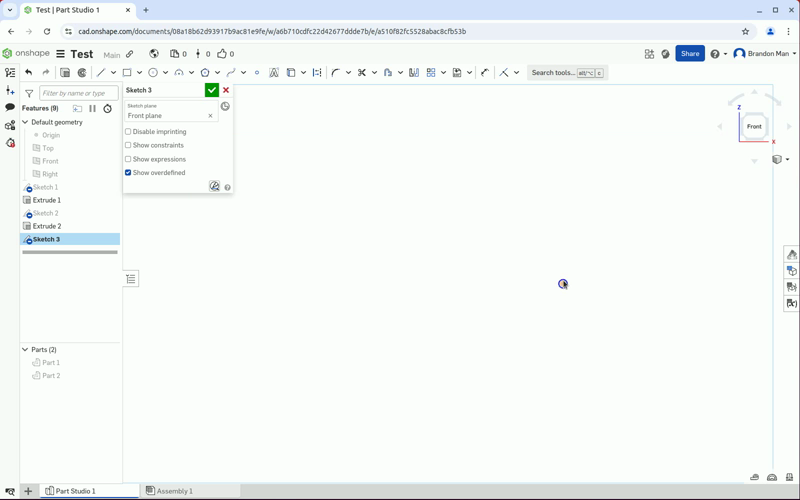
scroll(6)
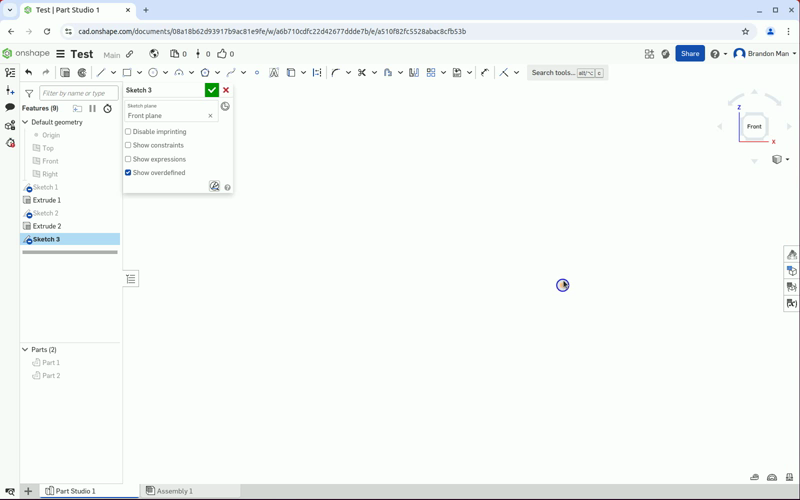
scroll(6)
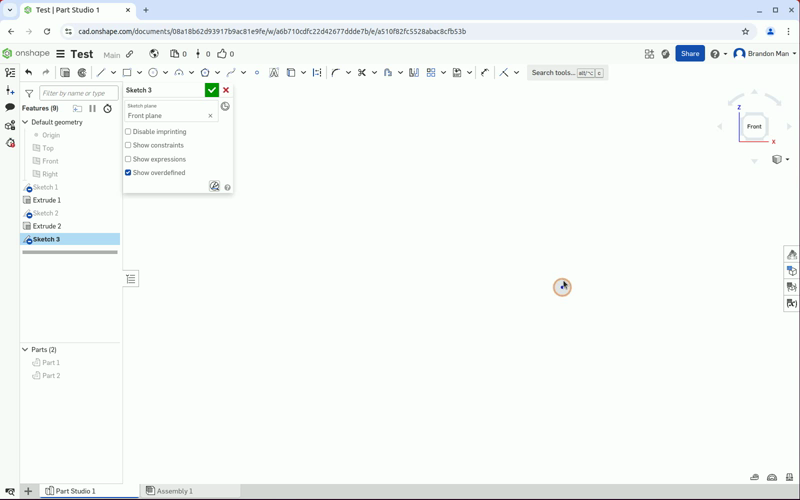
scroll(6)
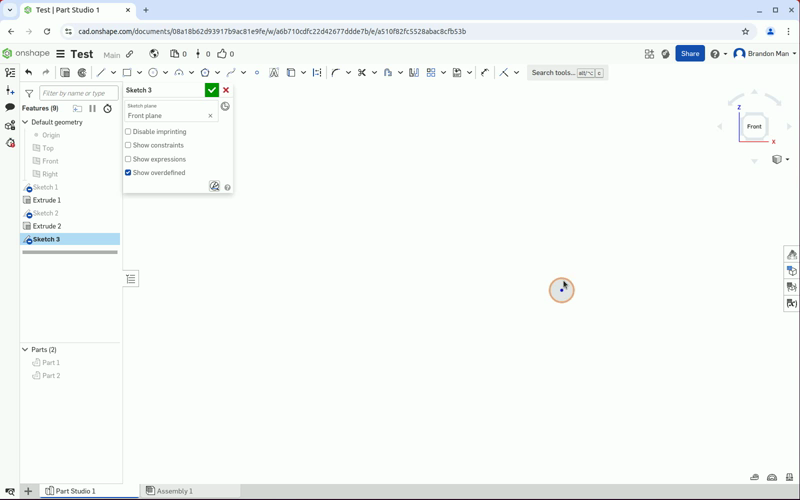
scroll(6)
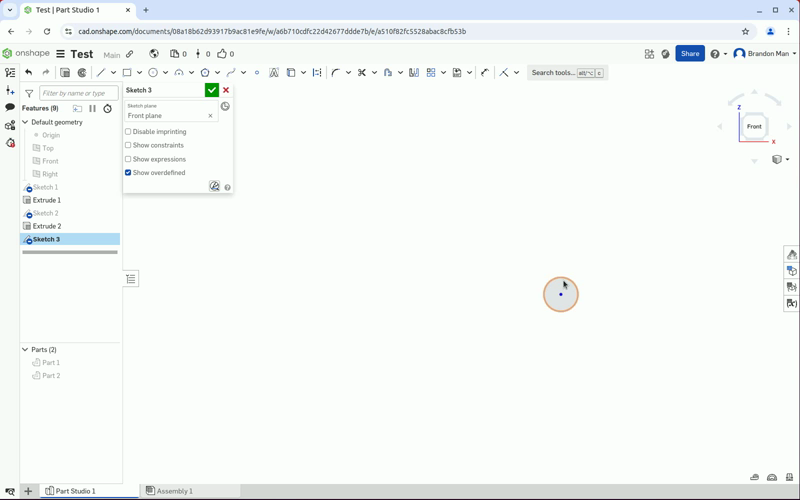
scroll(6)
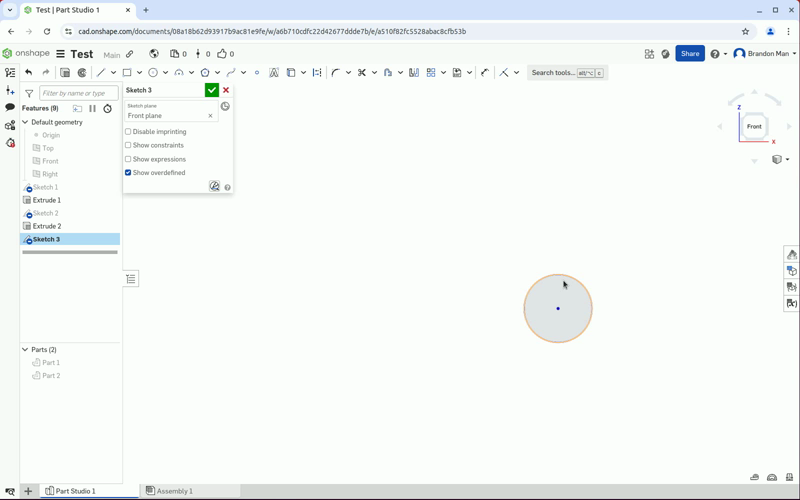
click(563, 280)
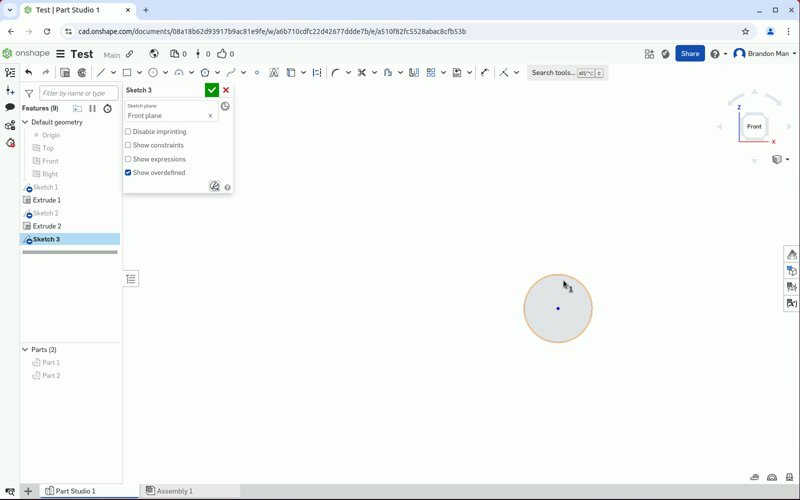
scroll(-6)
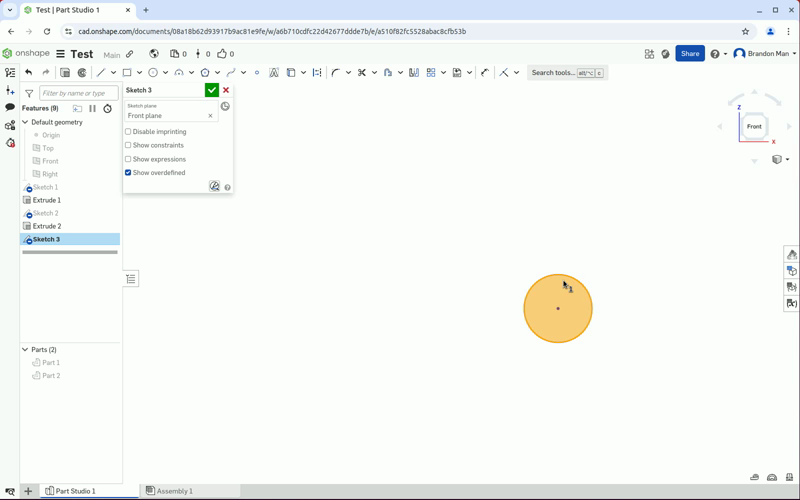
scroll(-6)
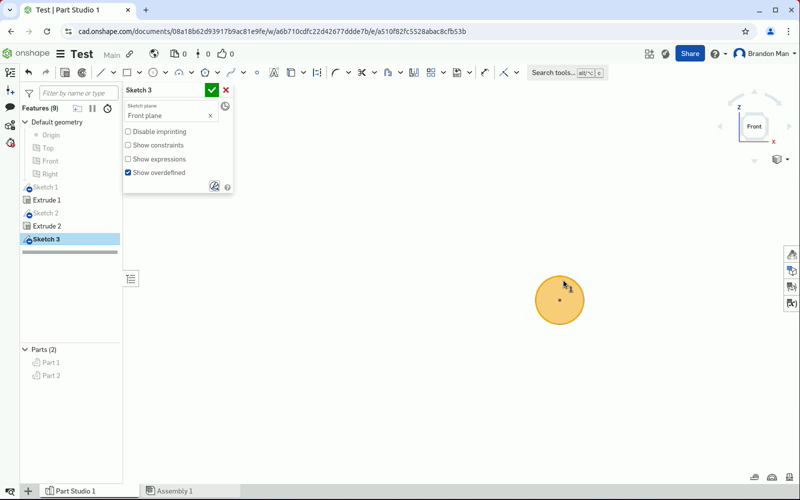
scroll(-6)
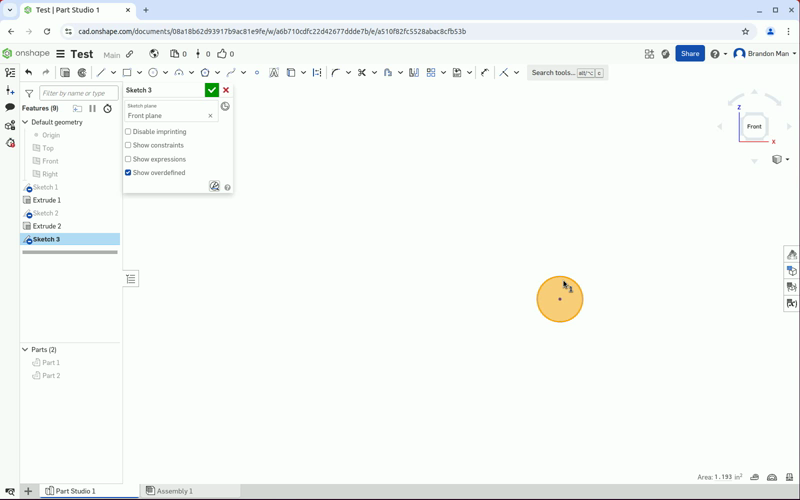
scroll(-6)
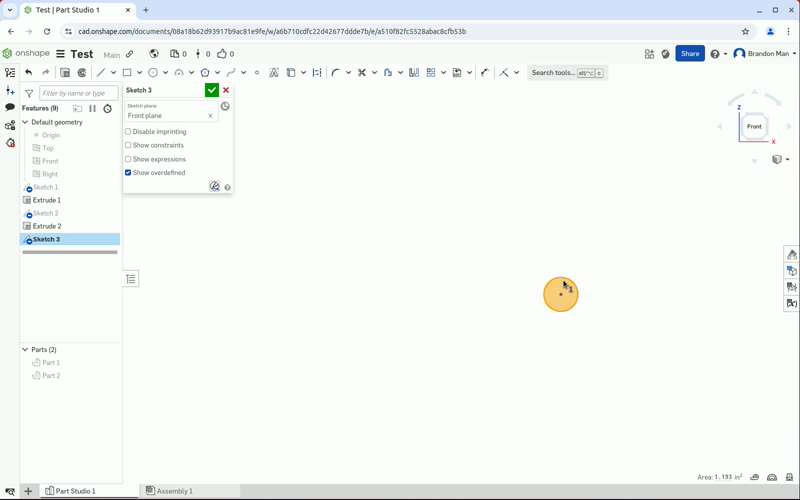
scroll(-6)
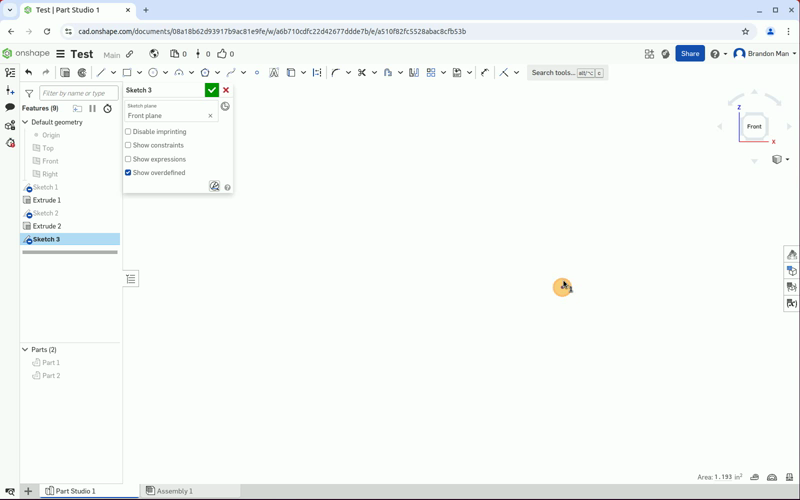
scroll(-6)
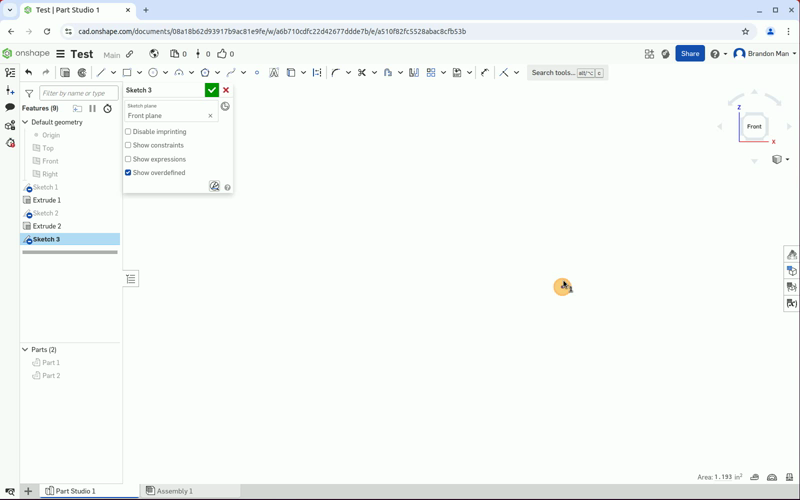
scroll(-6)
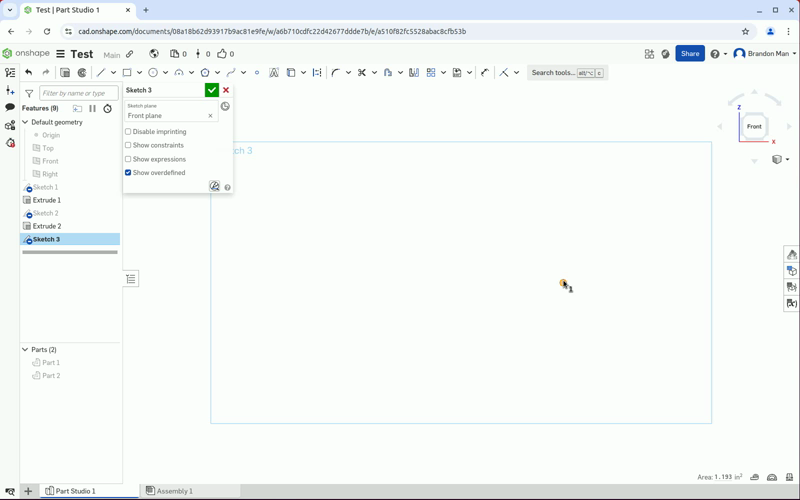
mouse_move(73, 352)
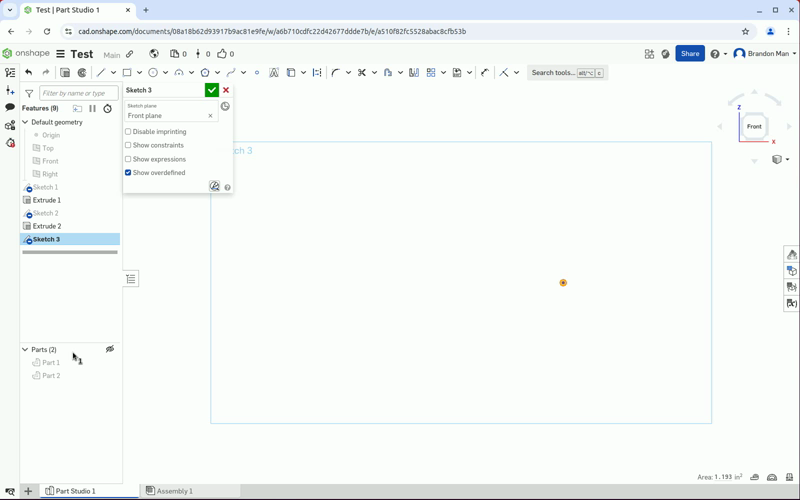
key(shift+y)
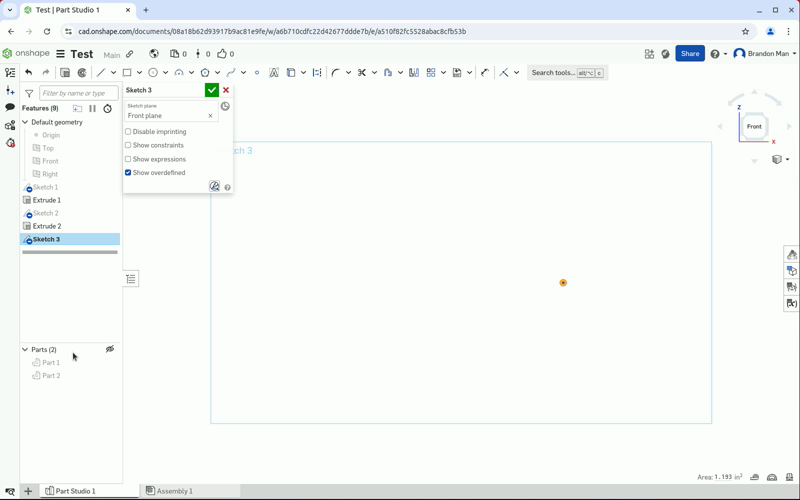
key(shift+e)
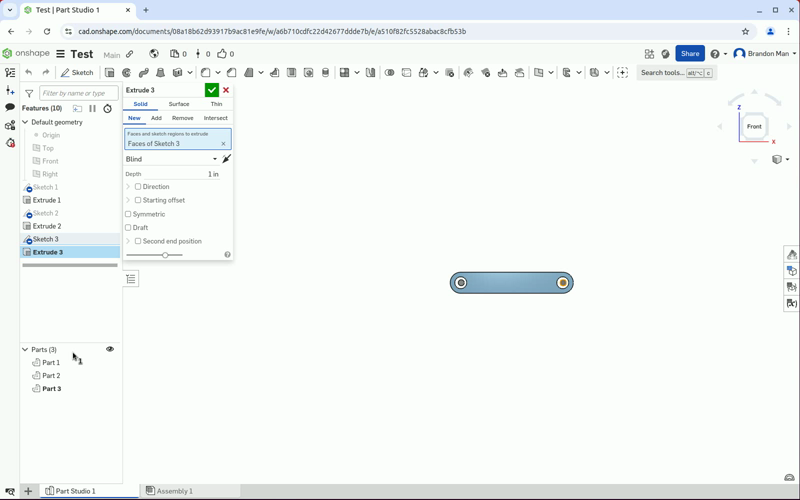
mouse_move(143, 106)
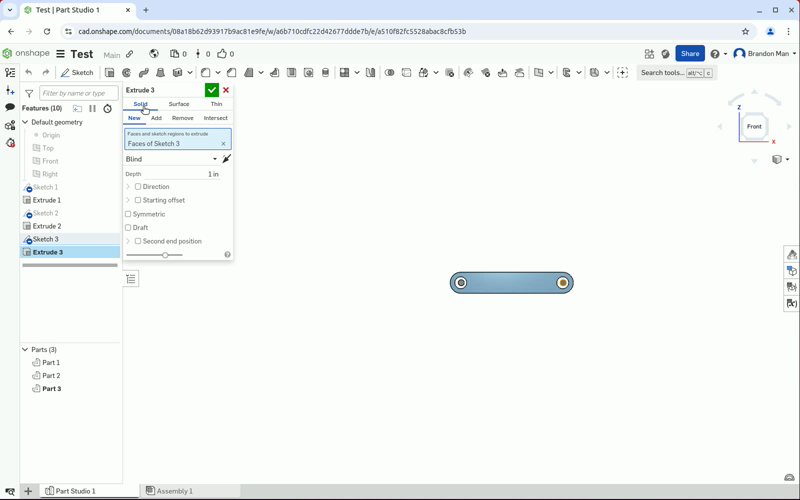
click(143, 106)
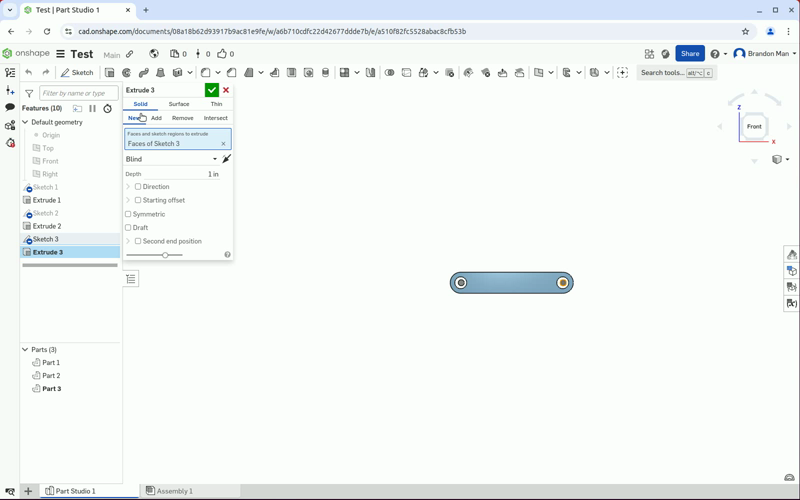
mouse_move(137, 120)
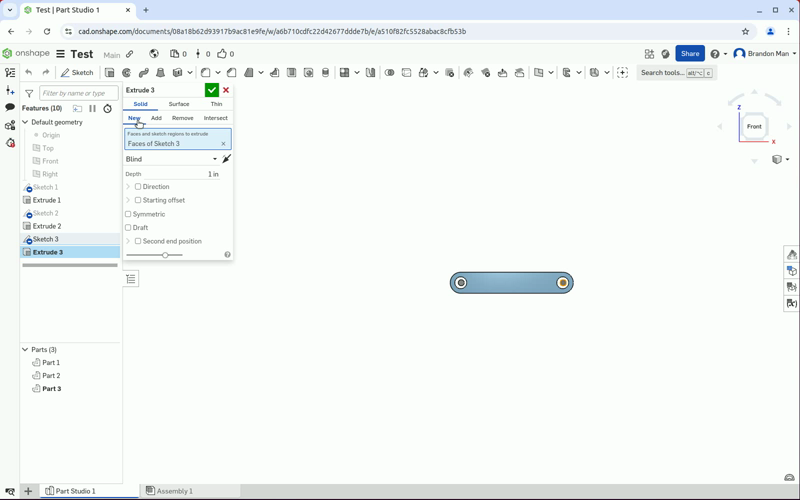
click(137, 120)
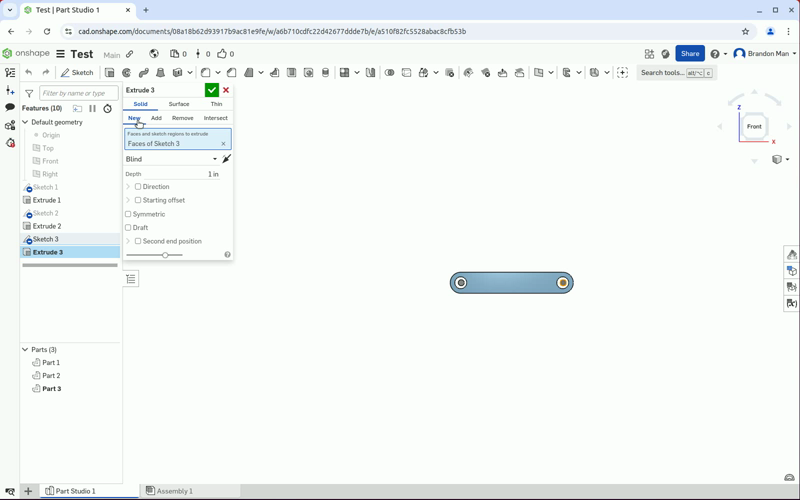
key(tab, 4)
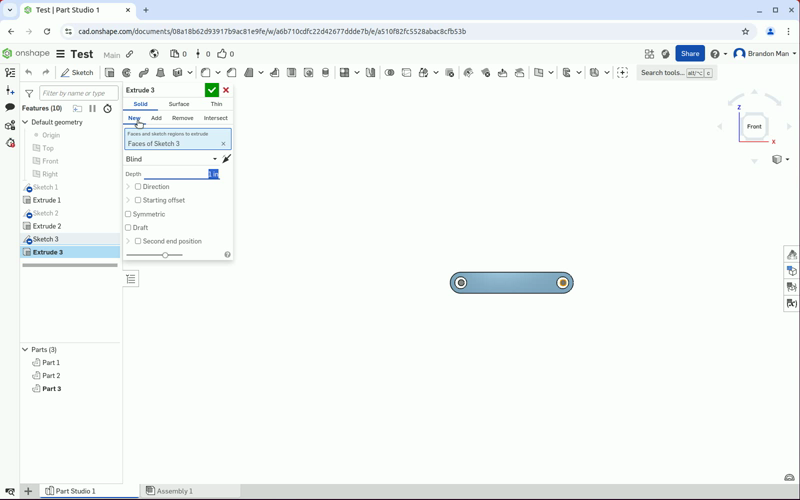
text(2.648)
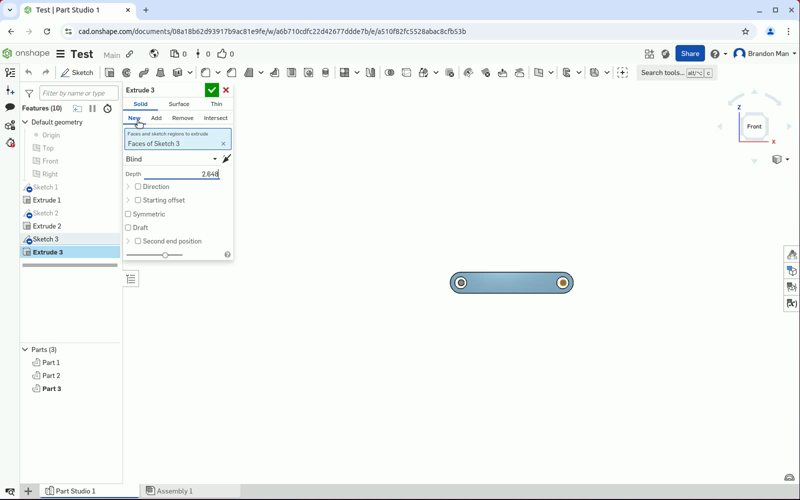
key(enter)
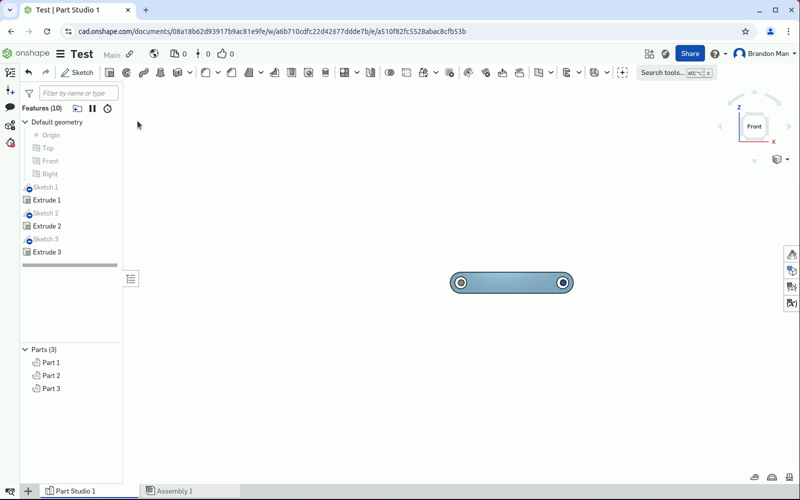
key(shift+h)
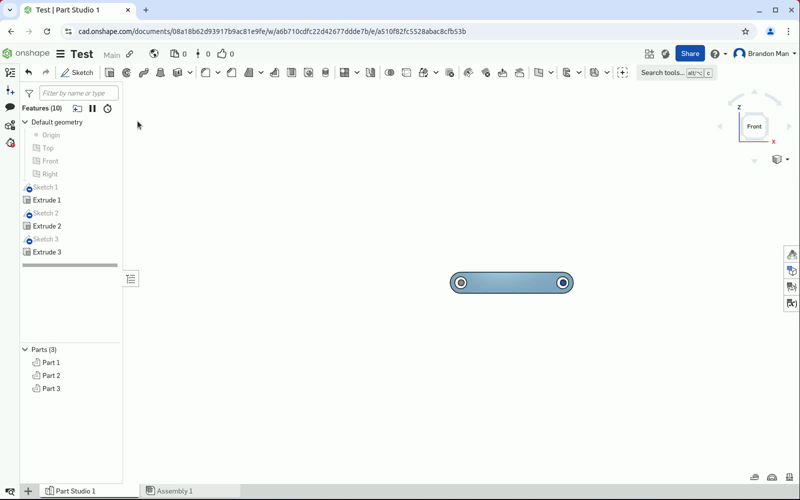
key(shift+h)
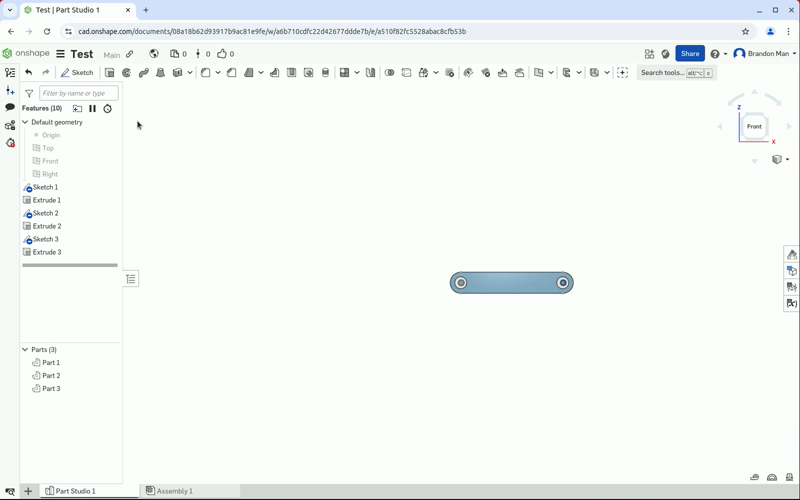
key(shift+7)
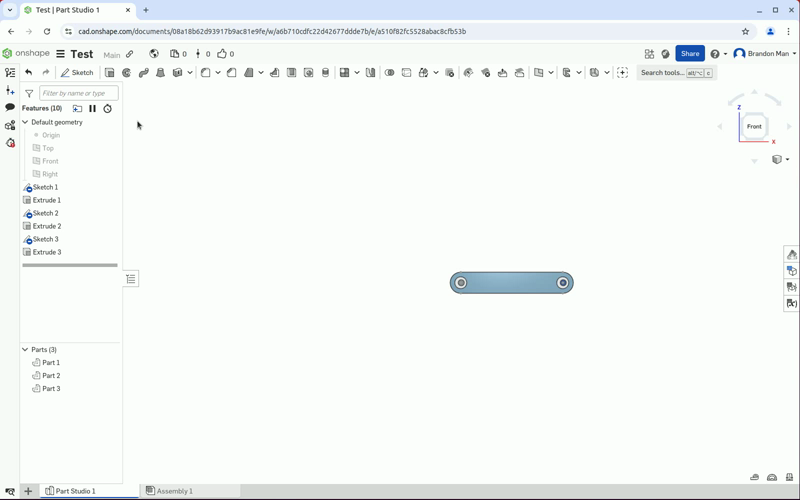
key(left, 2)
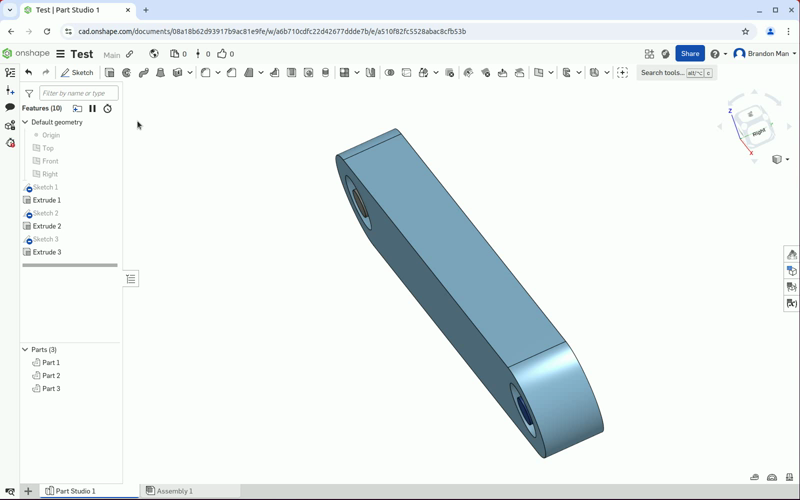
key(down, 2)
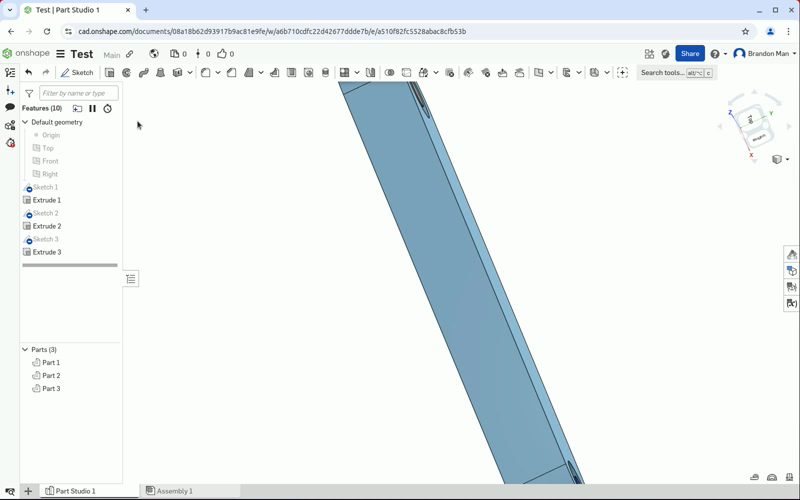
key(up, 2)
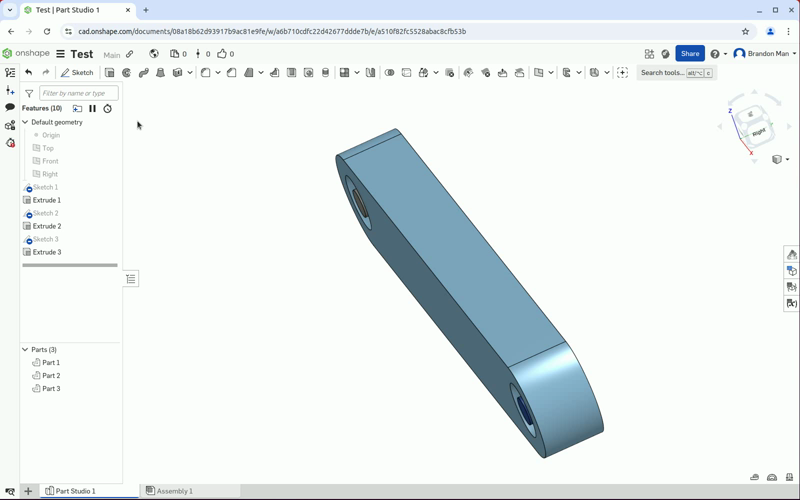
key(right, 2)
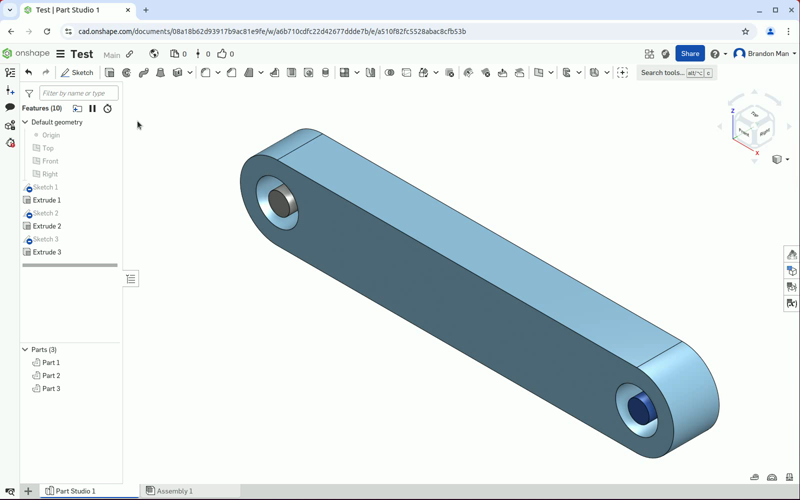
mouse_move(73, 189)
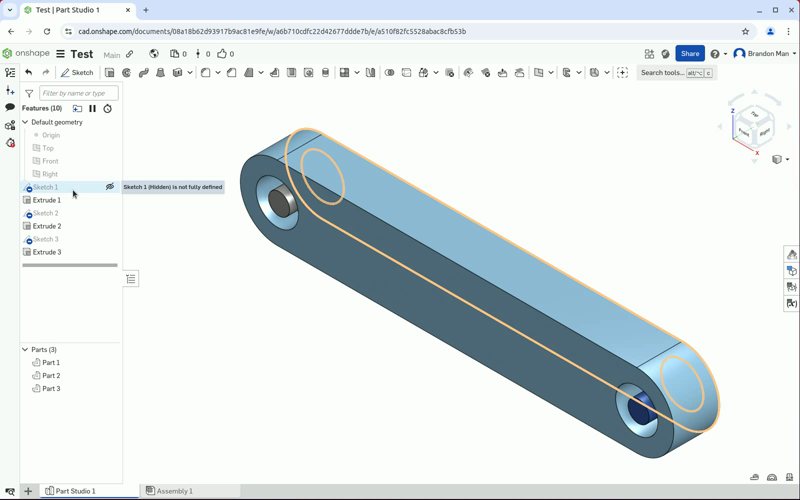
click(73, 189)